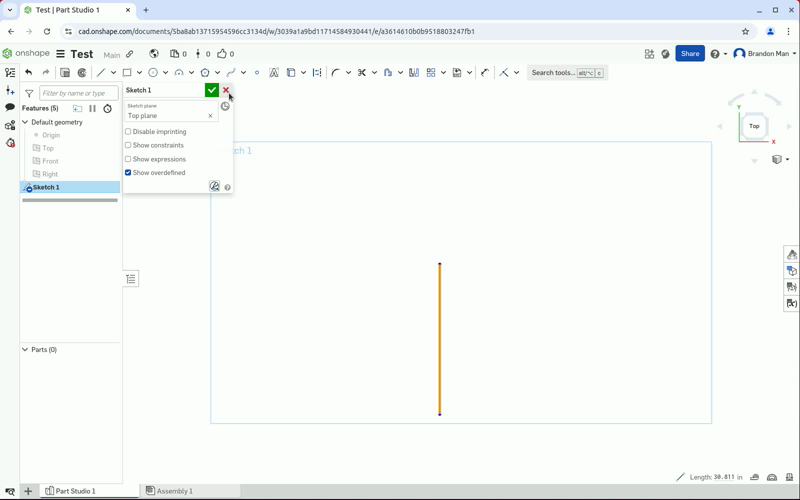
key(shift+h)
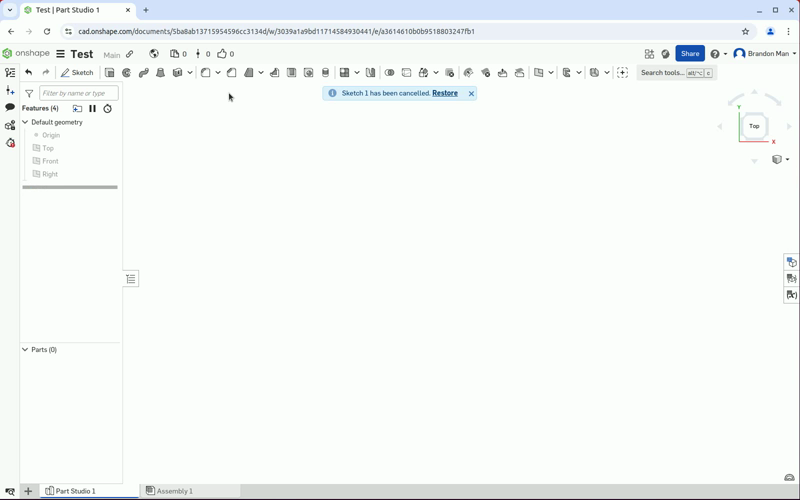
mouse_move(73, 352)
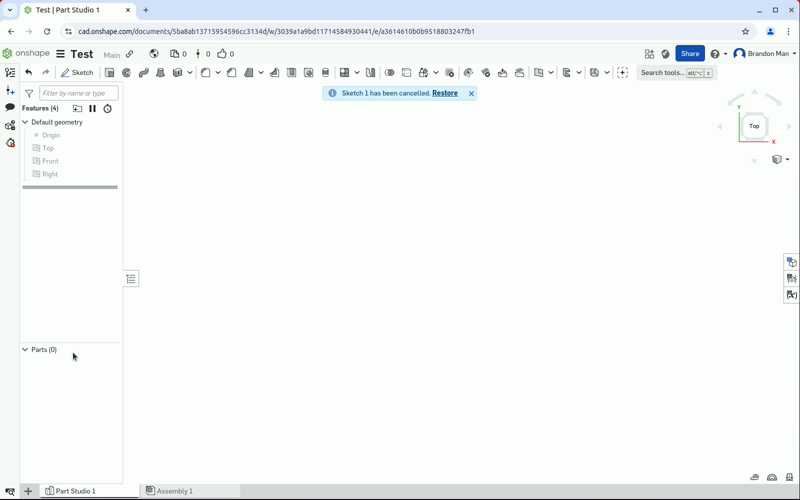
key(y)
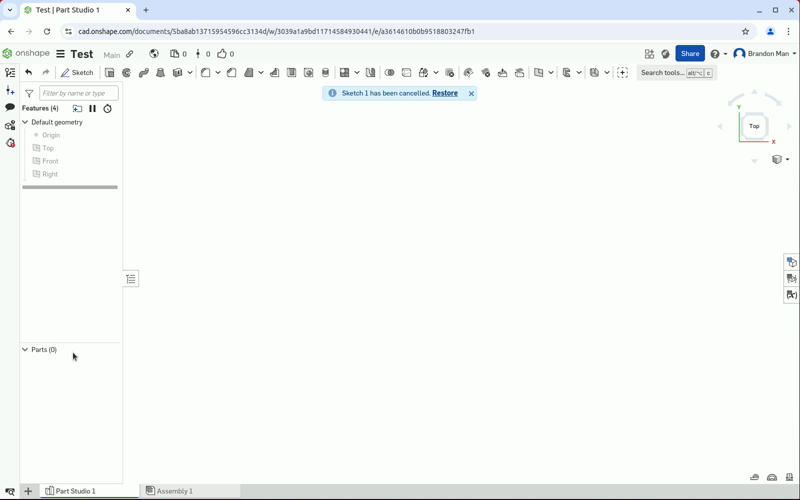
key(shift+p)
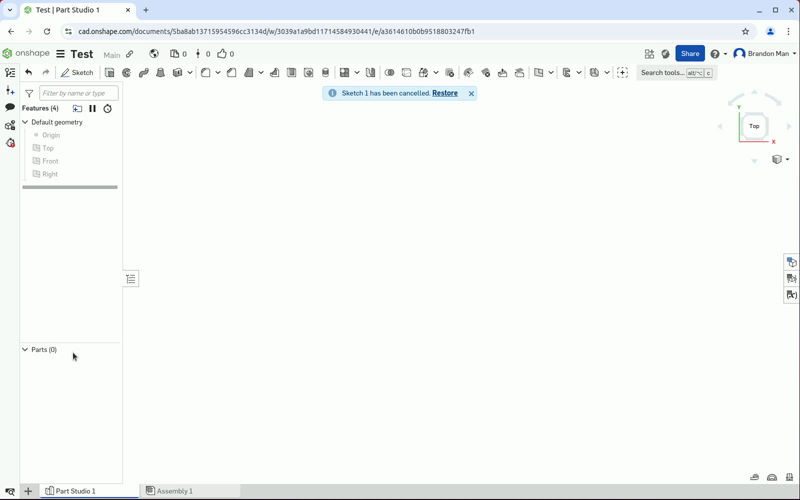
key(space)
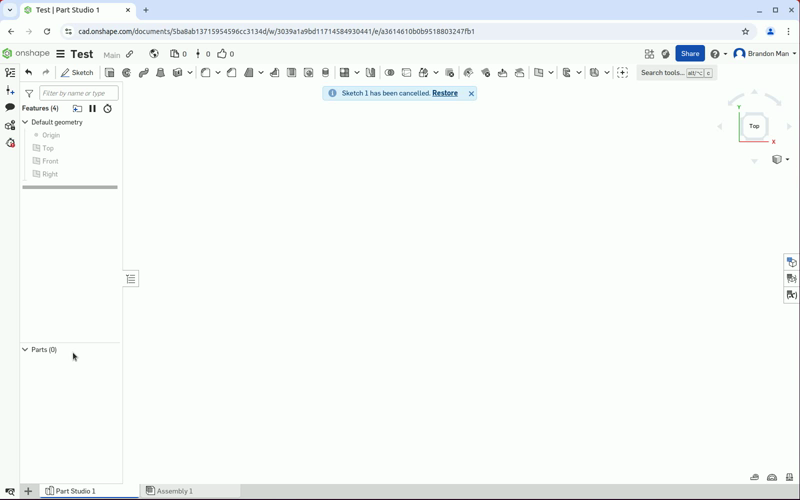
key_down(shift)
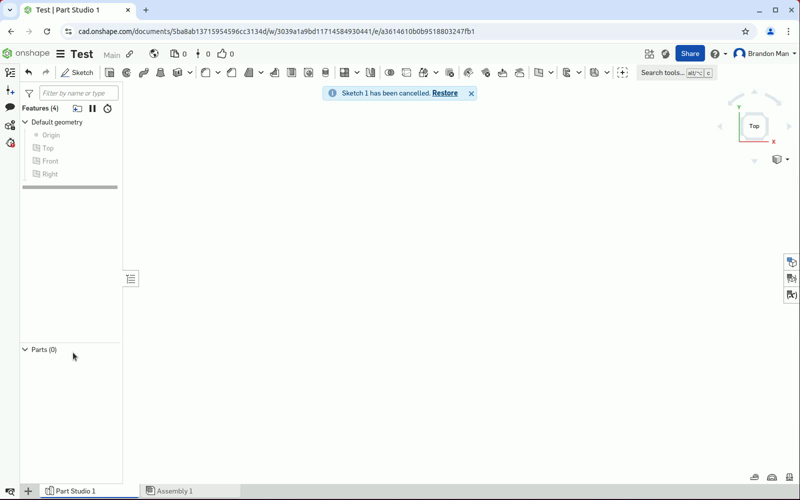
key(up)
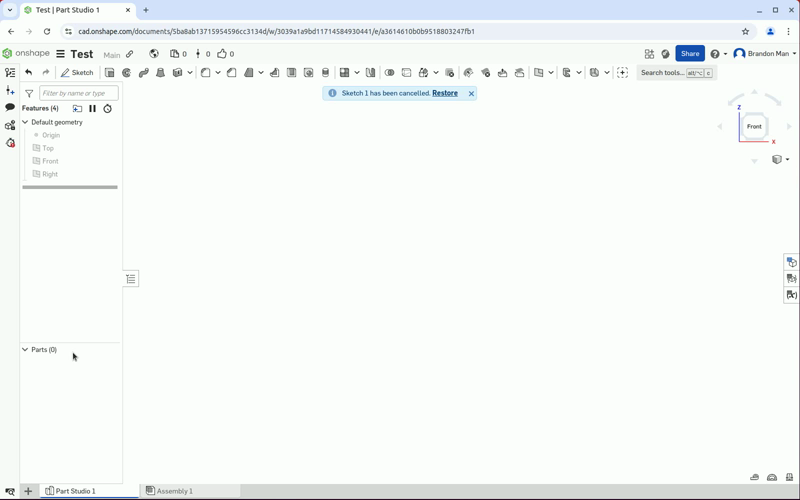
key_up(shift)
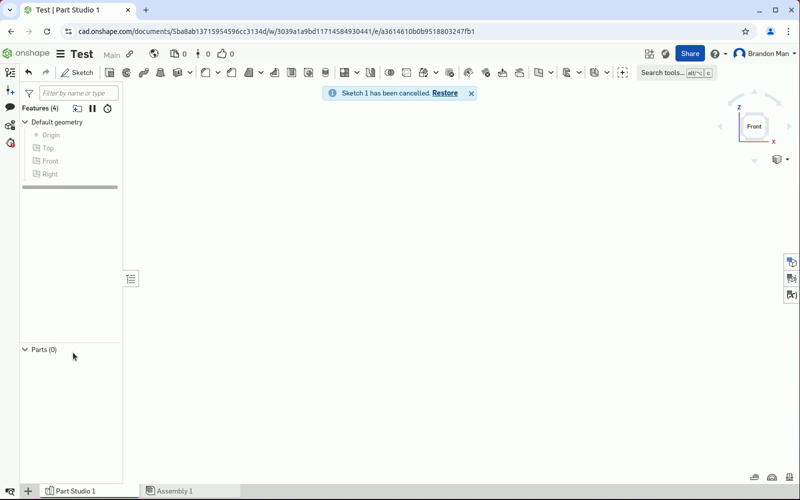
mouse_move(73, 352)
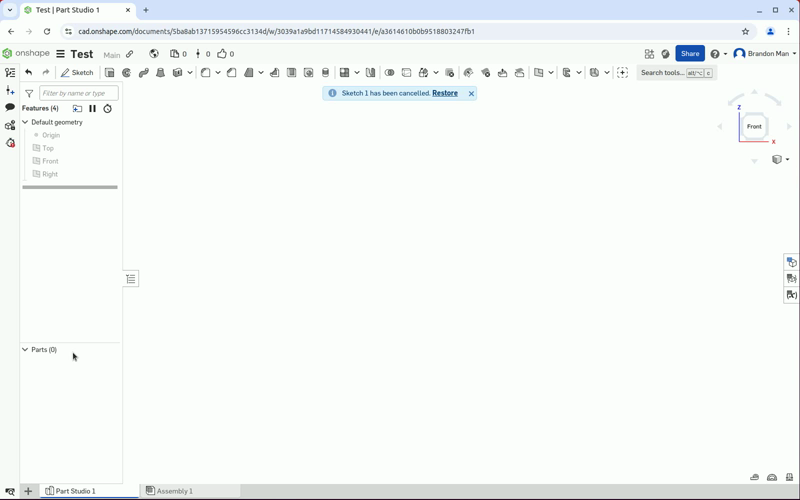
key(shift+y)
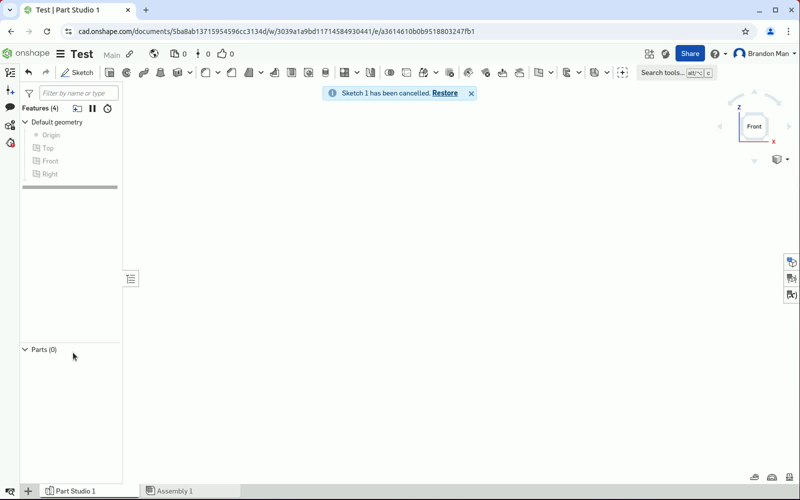
key(shift+s)
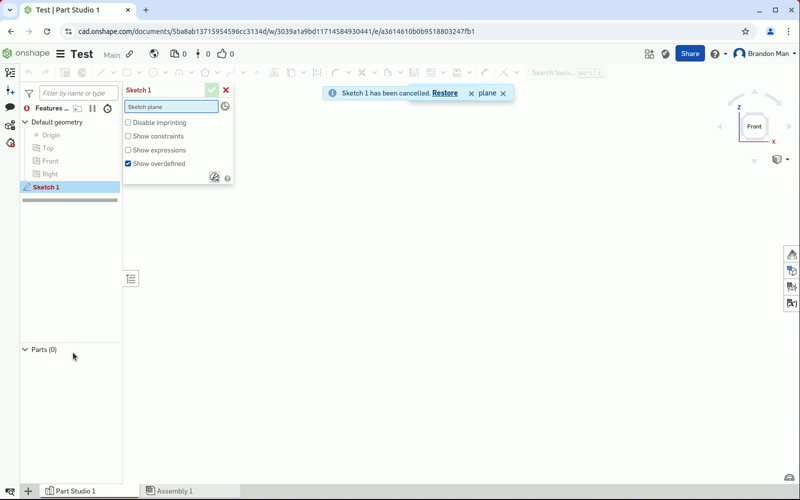
mouse_move(73, 163)
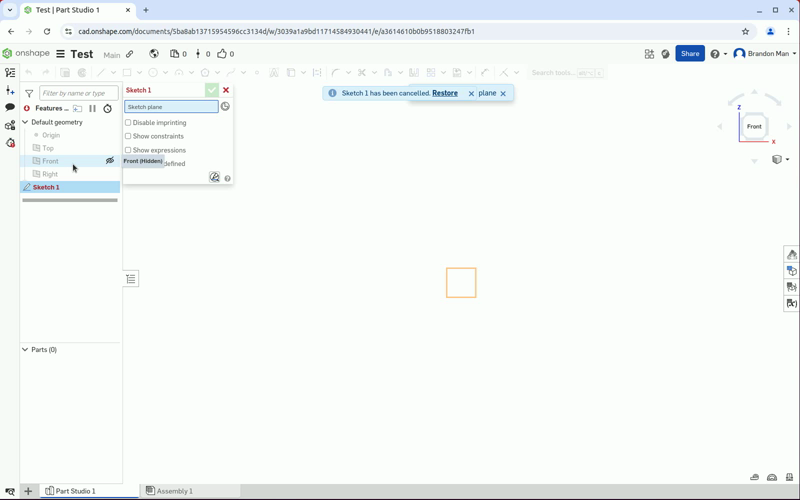
click(73, 163)
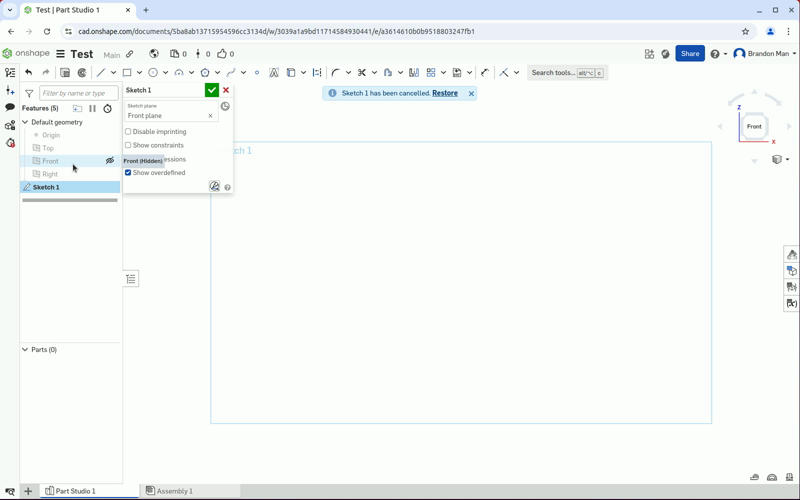
mouse_move(73, 352)
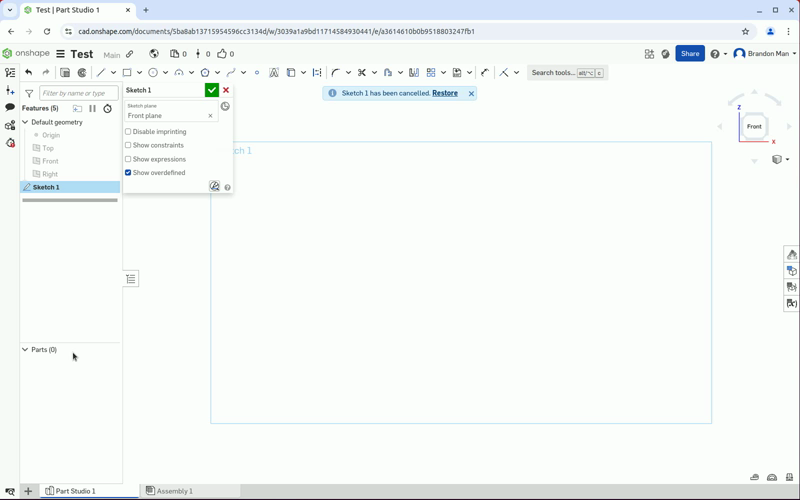
key(y)
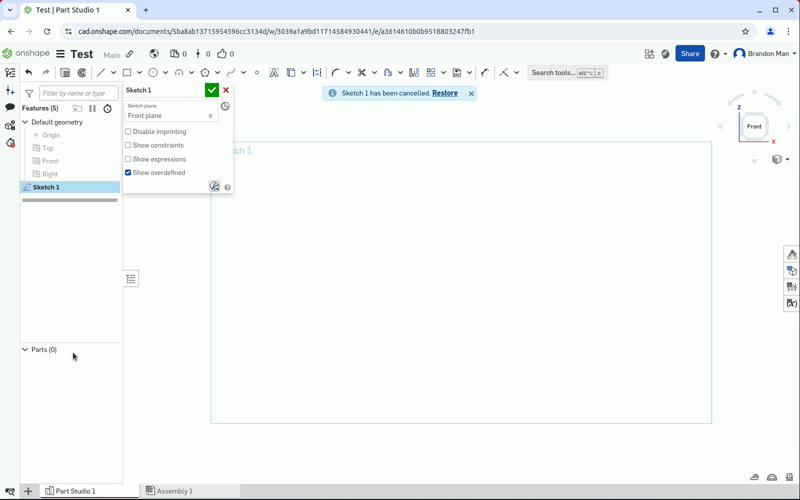
key(l)
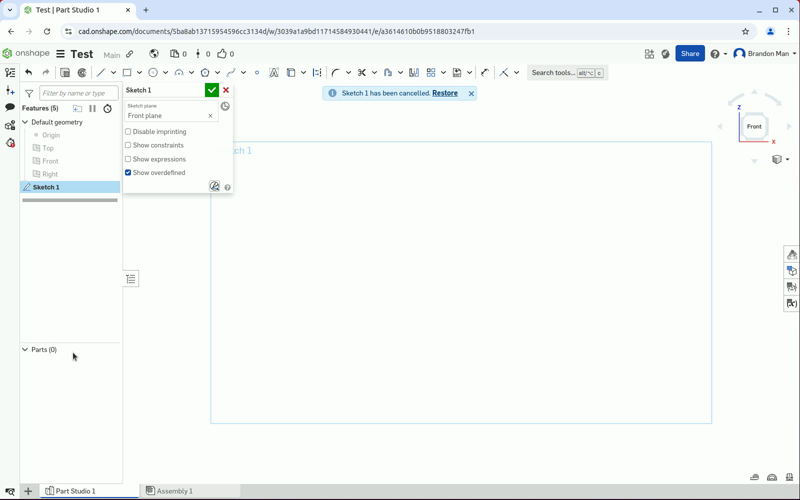
key_down(shift)
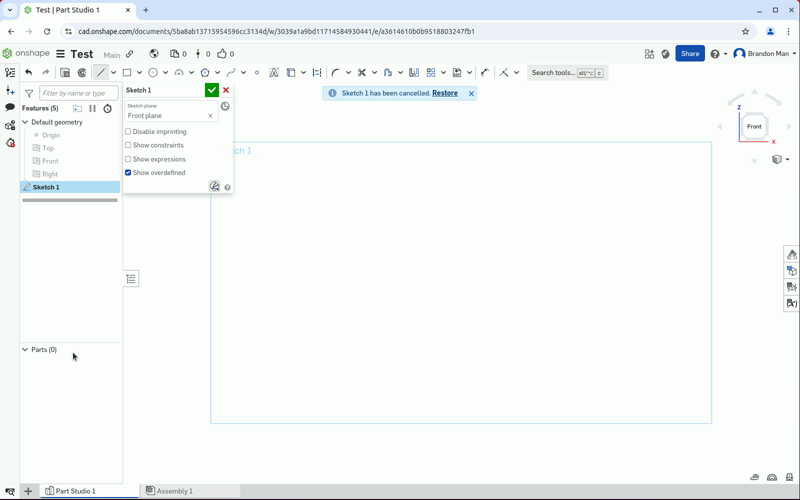
mouse_move(438, 395)
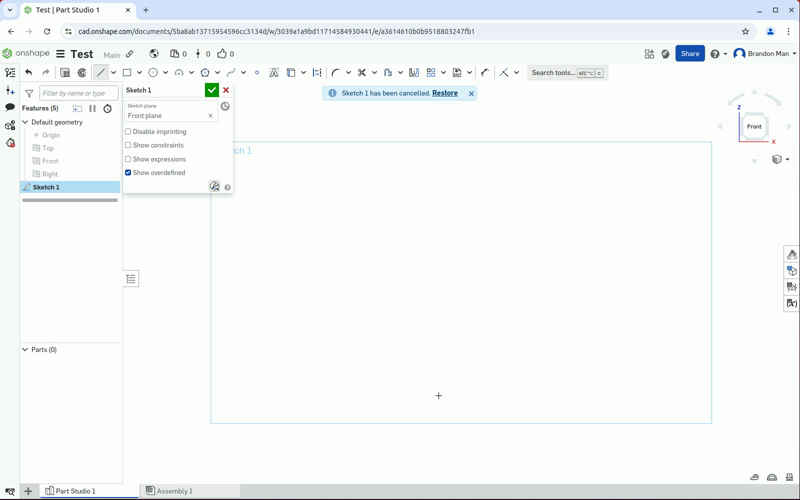
click(438, 395)
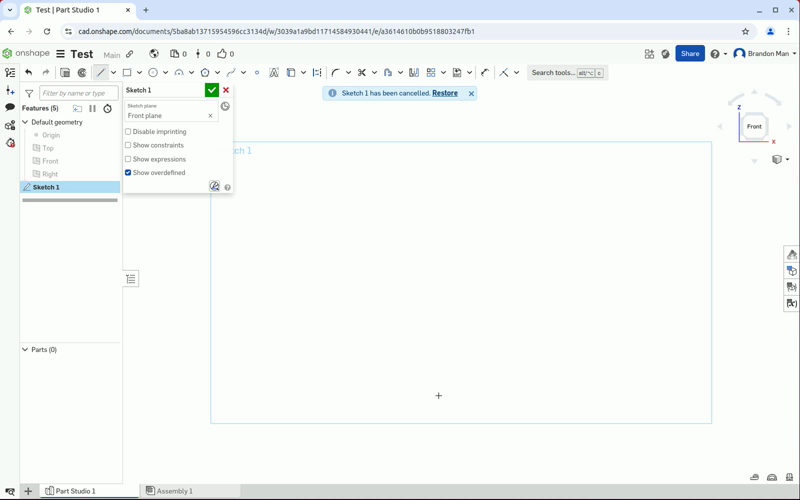
key_up(shift)
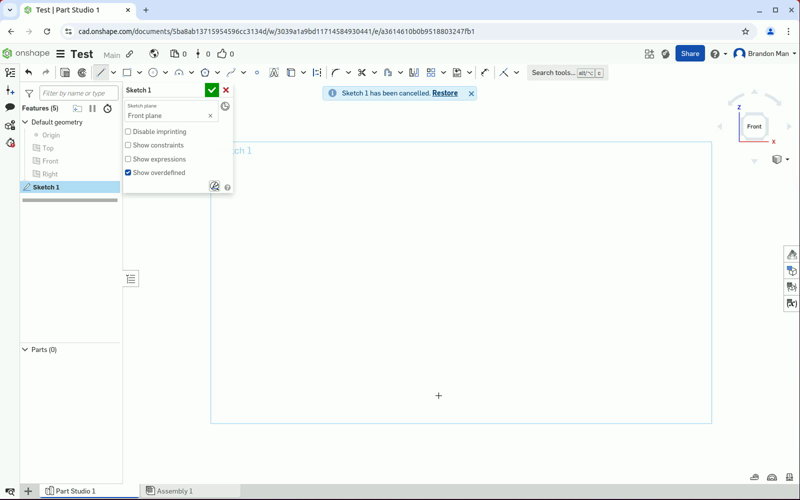
key_down(shift)
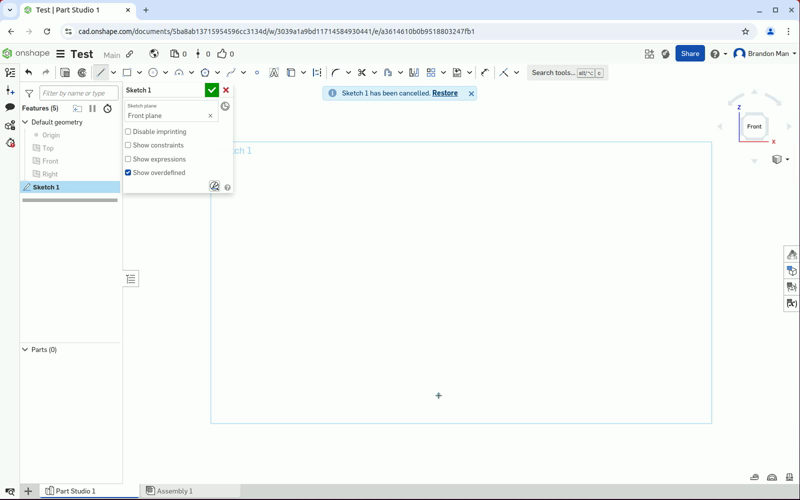
mouse_move(468, 395)
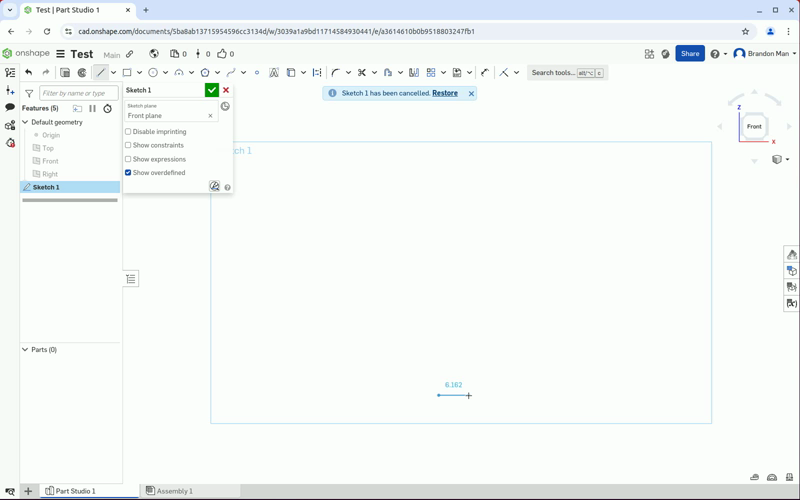
mouse_move(483, 395)
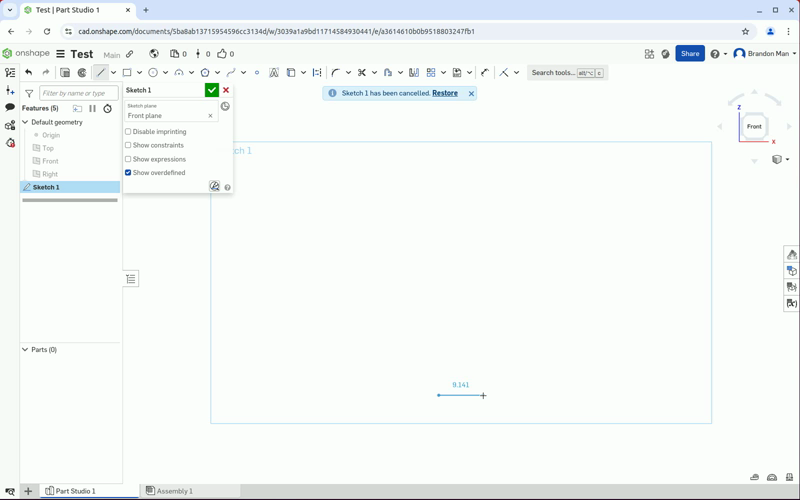
click(483, 395)
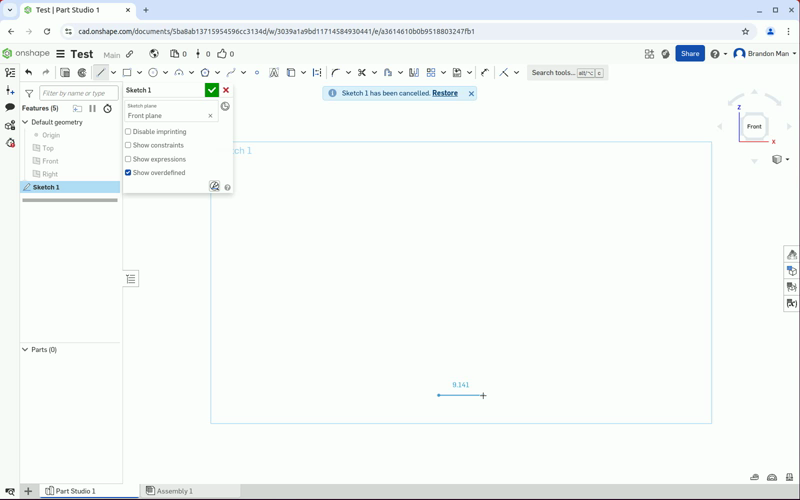
key_up(shift)
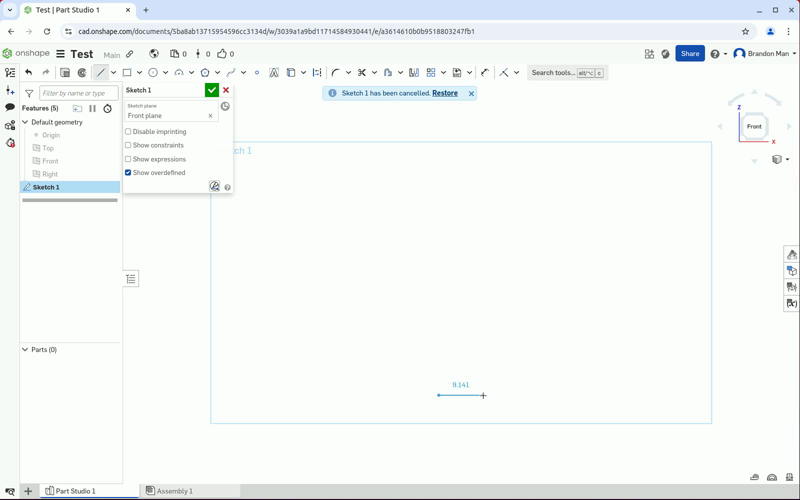
key_down(shift)
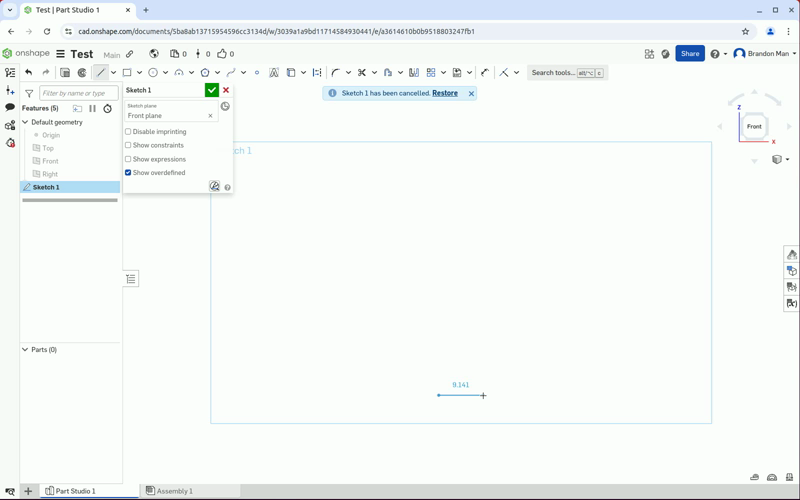
mouse_move(483, 171)
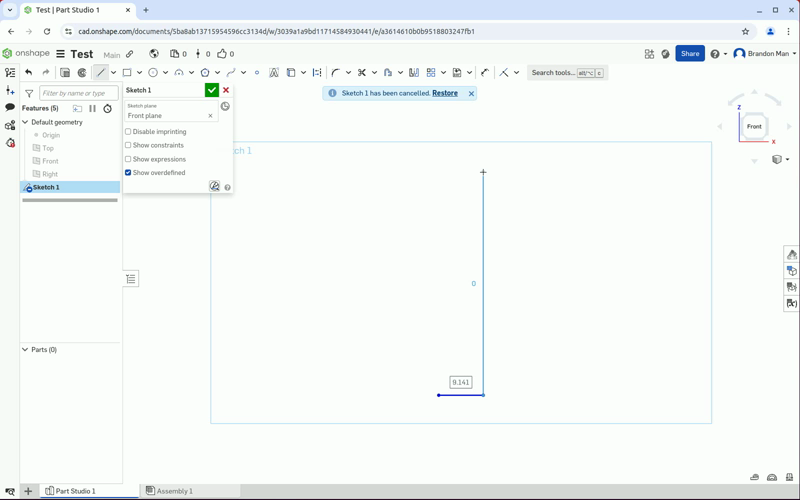
click(483, 171)
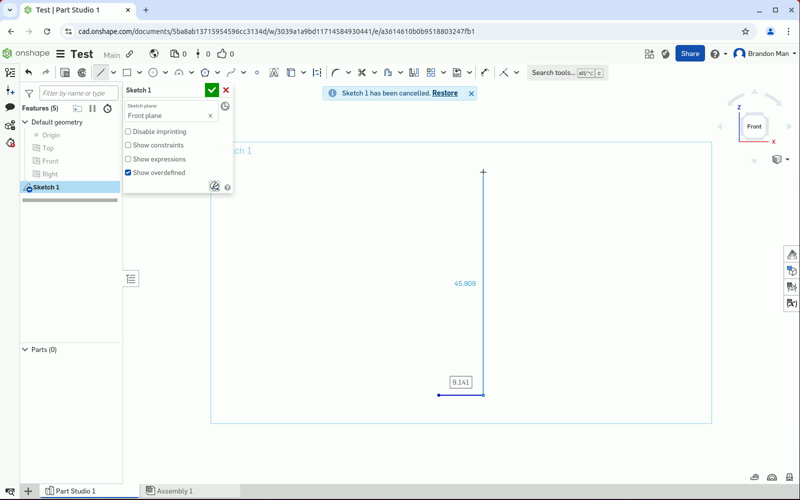
key_up(shift)
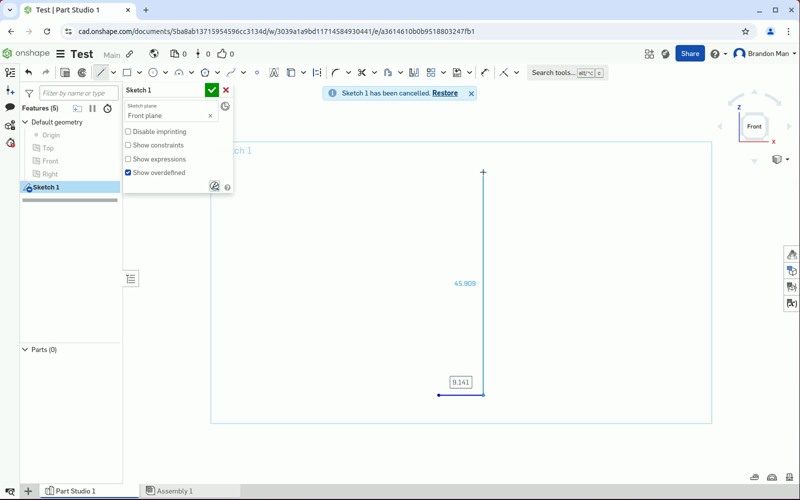
key_down(shift)
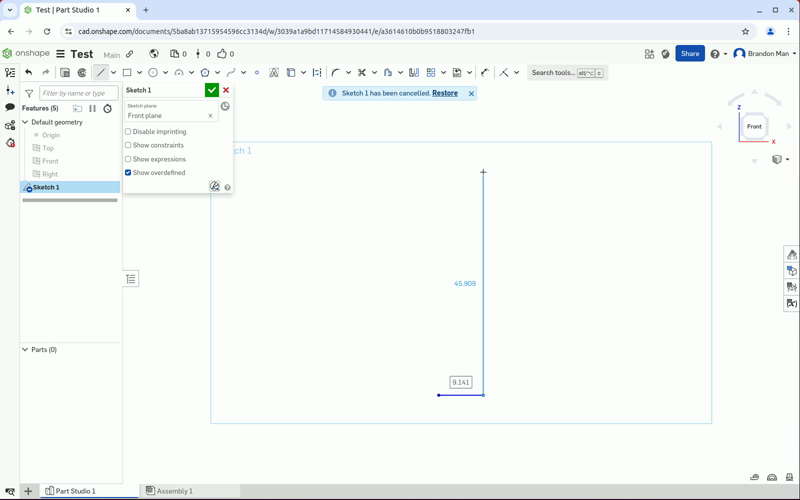
mouse_move(513, 171)
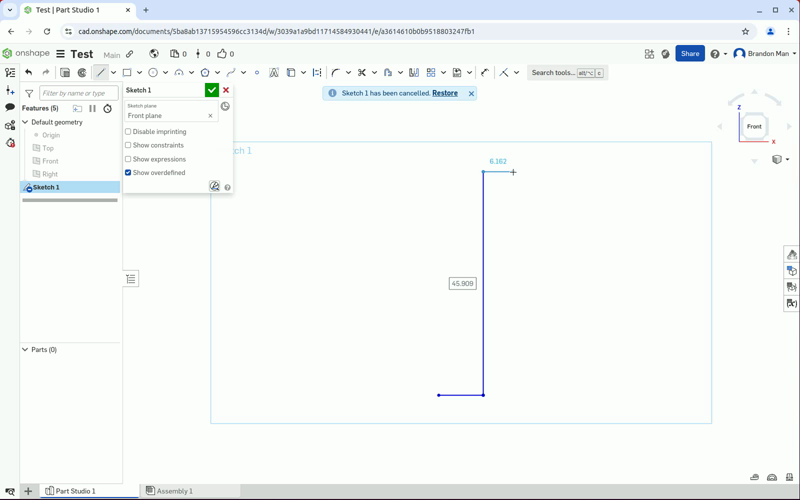
mouse_move(438, 171)
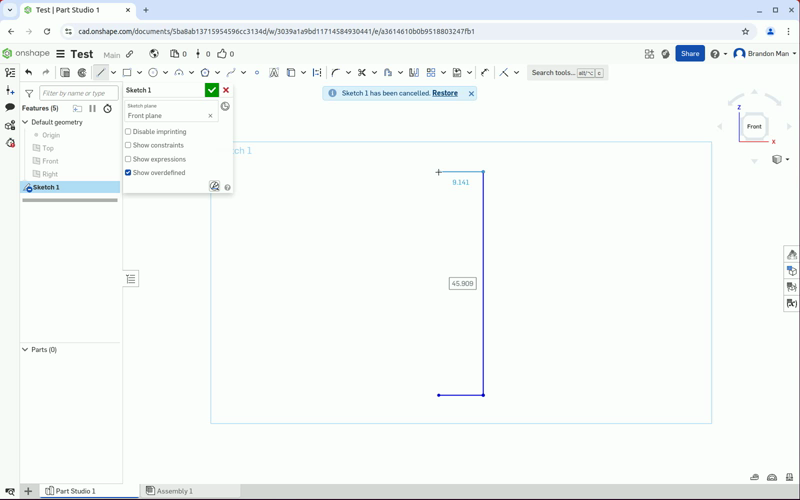
click(438, 171)
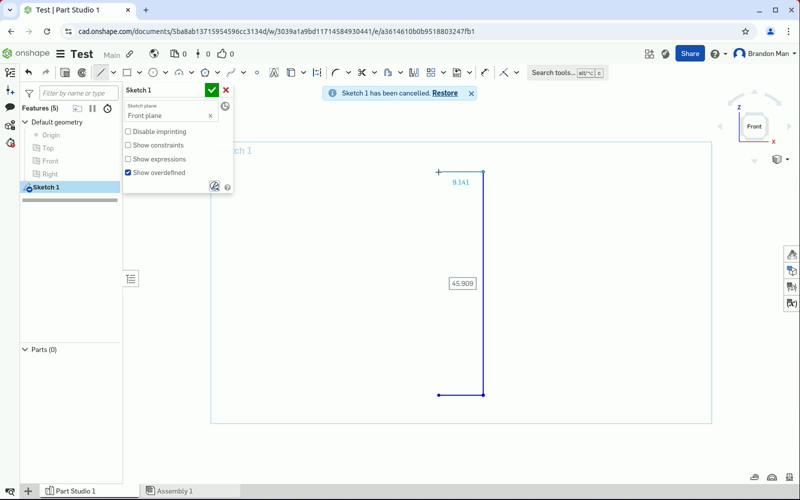
key_up(shift)
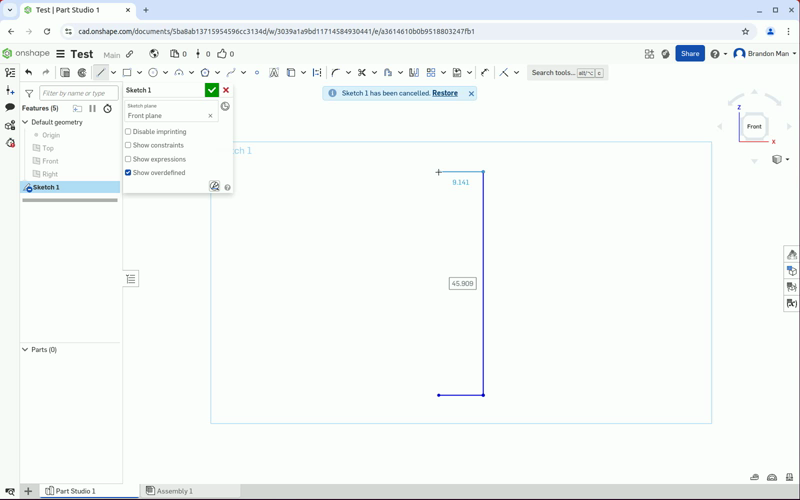
key_down(shift)
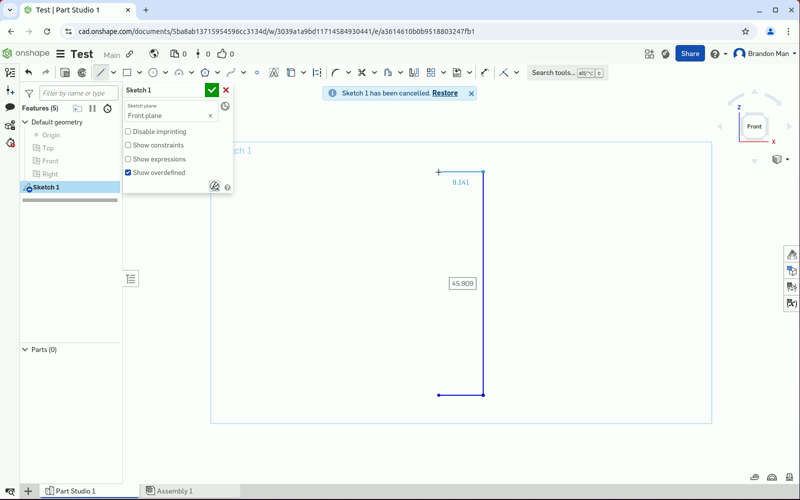
mouse_move(438, 395)
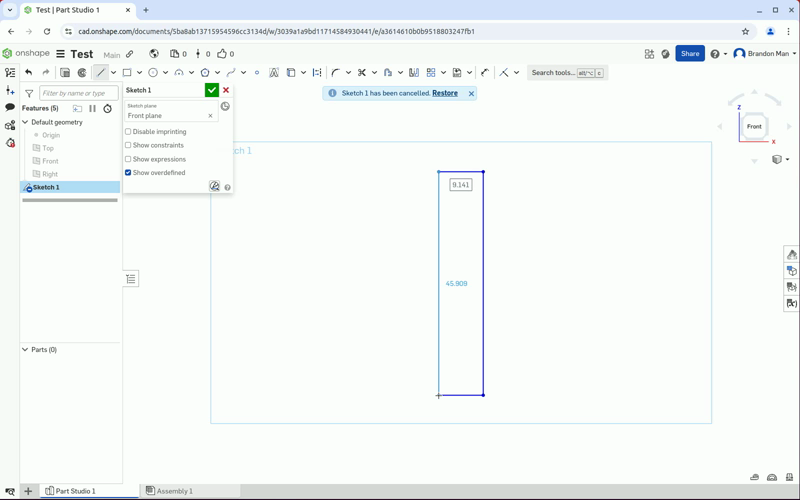
key_up(shift)
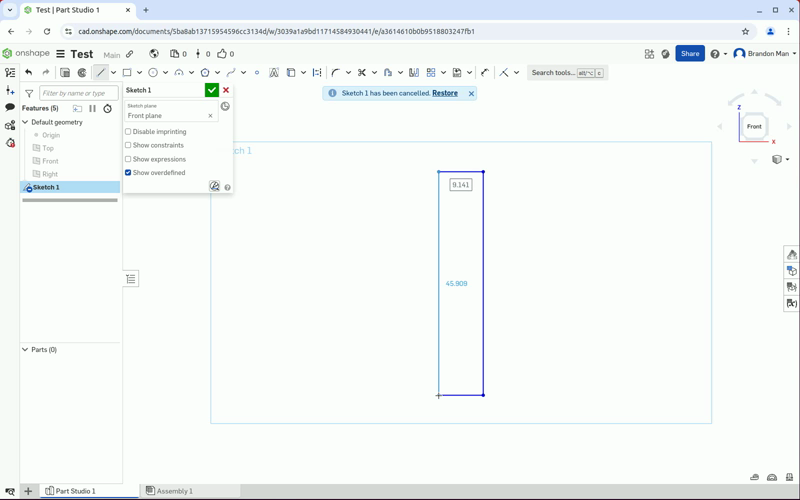
click(438, 395)
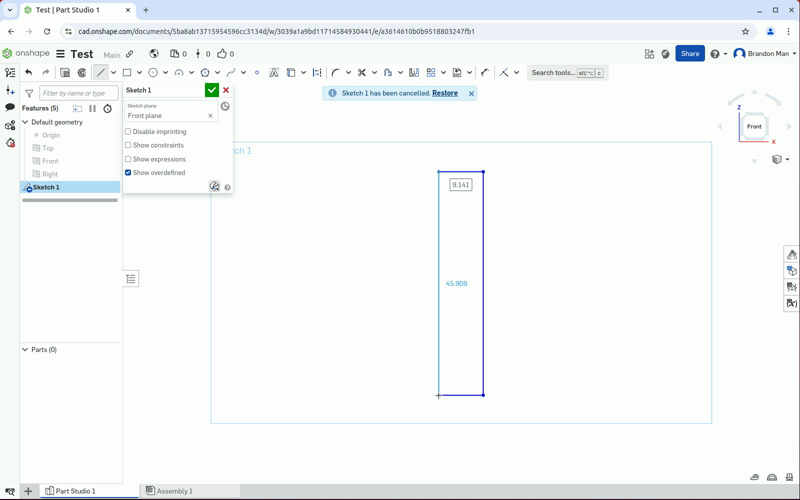
key(esc)
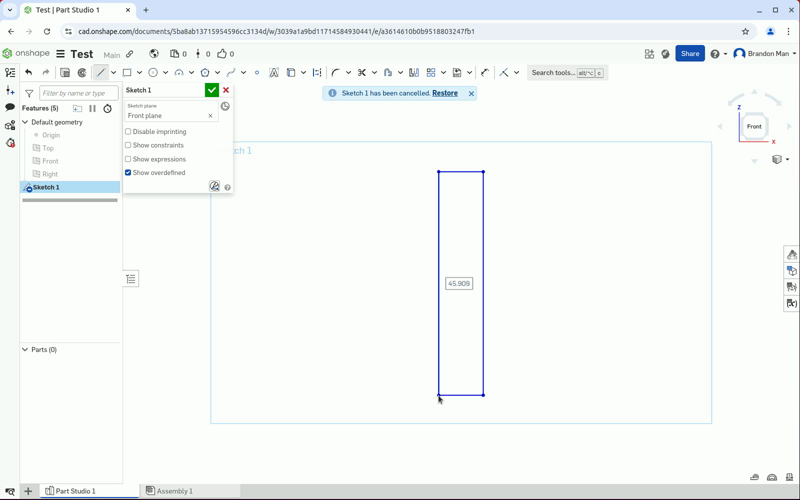
mouse_move(468, 213)
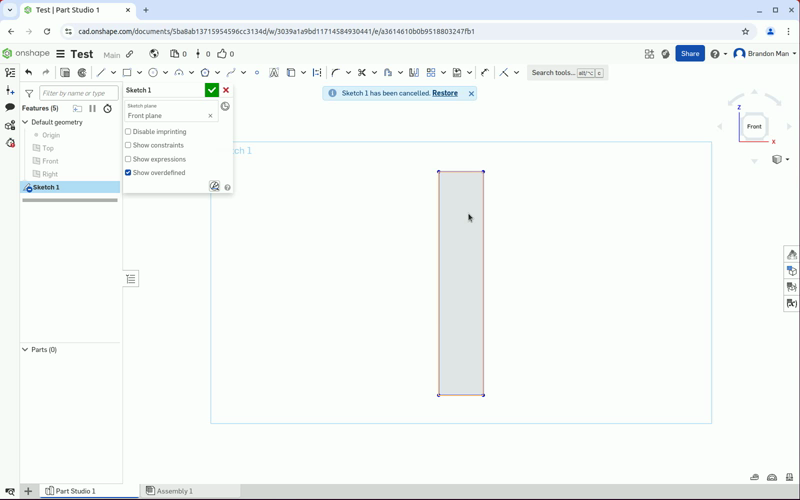
click(468, 213)
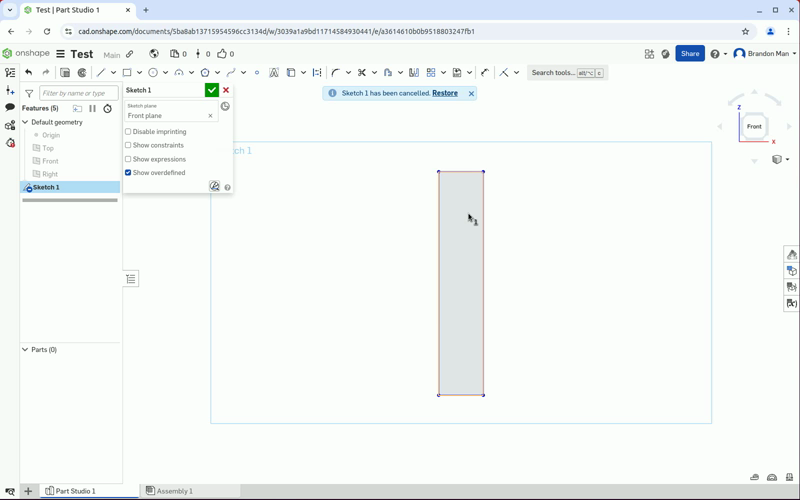
mouse_move(73, 352)
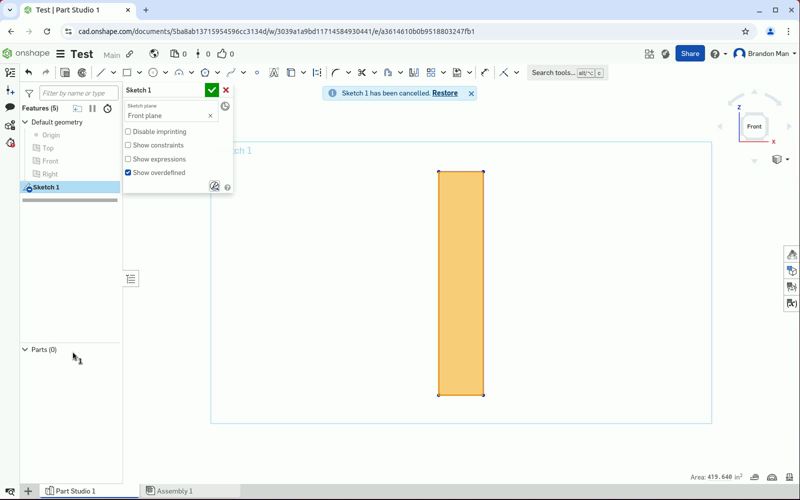
key(shift+y)
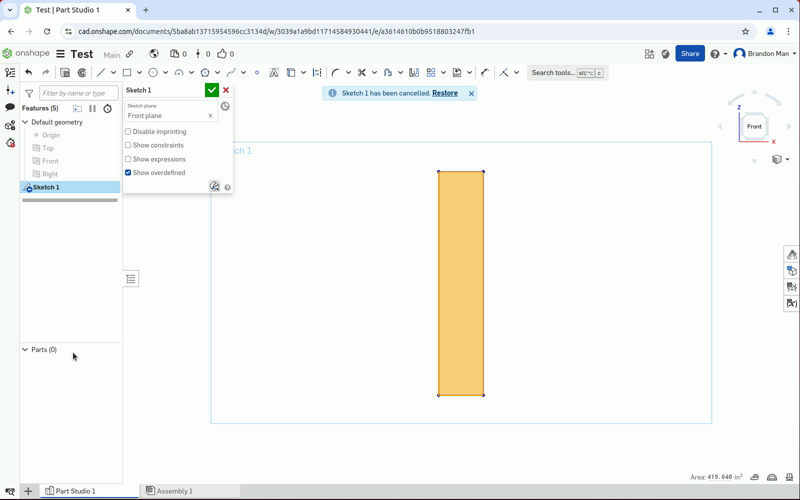
key(shift+e)
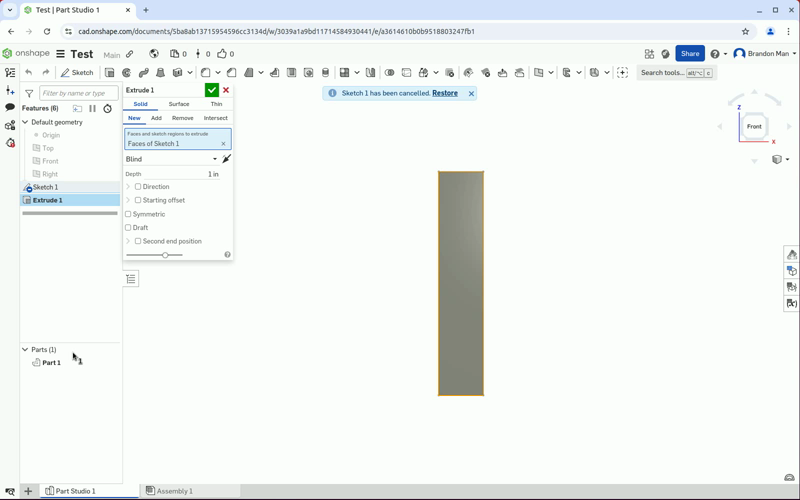
mouse_move(143, 106)
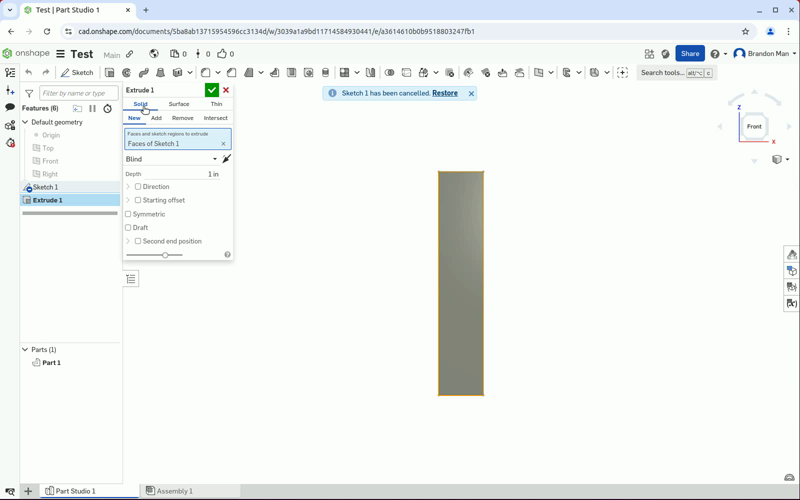
click(143, 106)
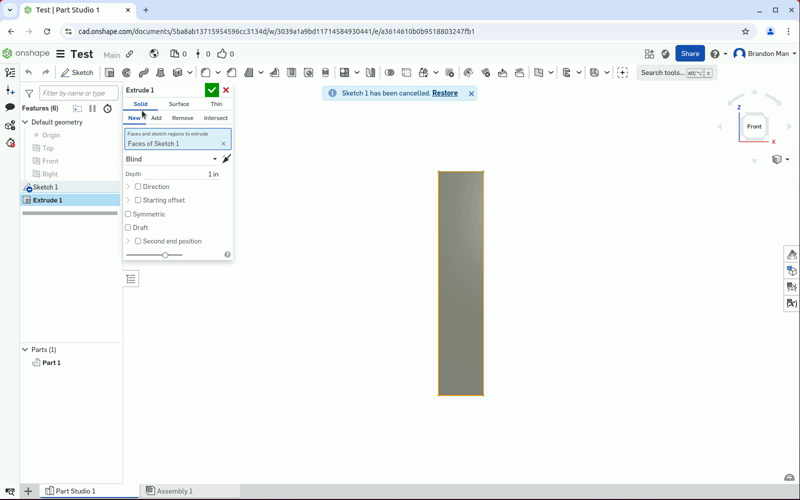
mouse_move(137, 120)
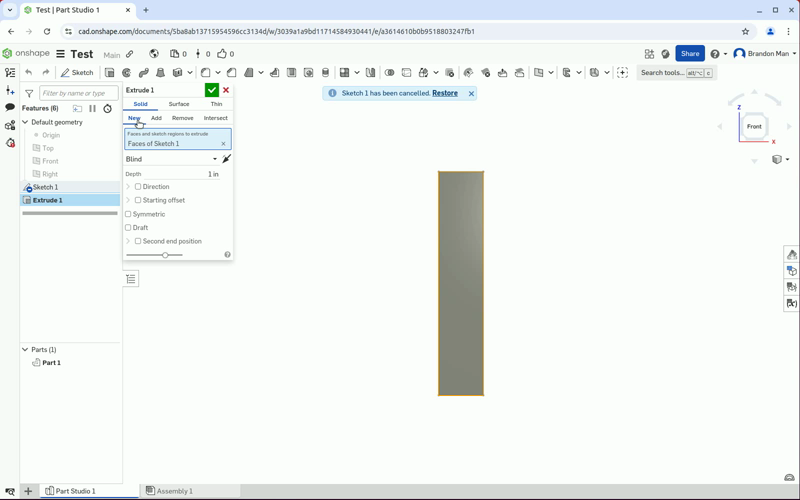
click(137, 120)
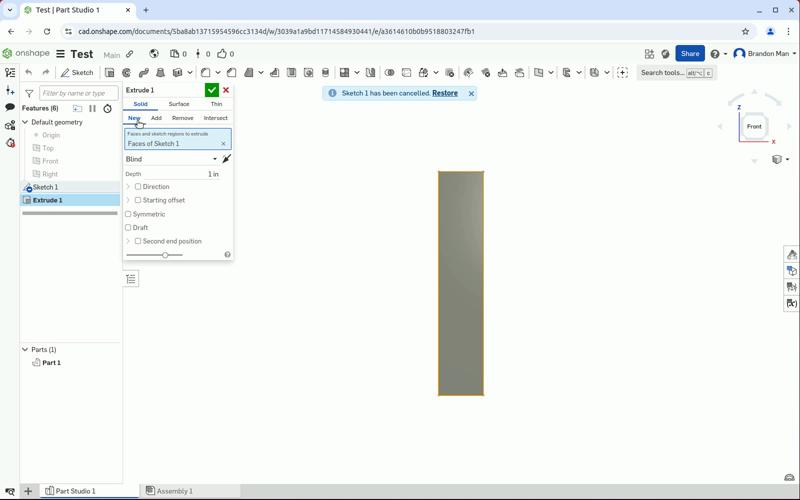
key(tab, 4)
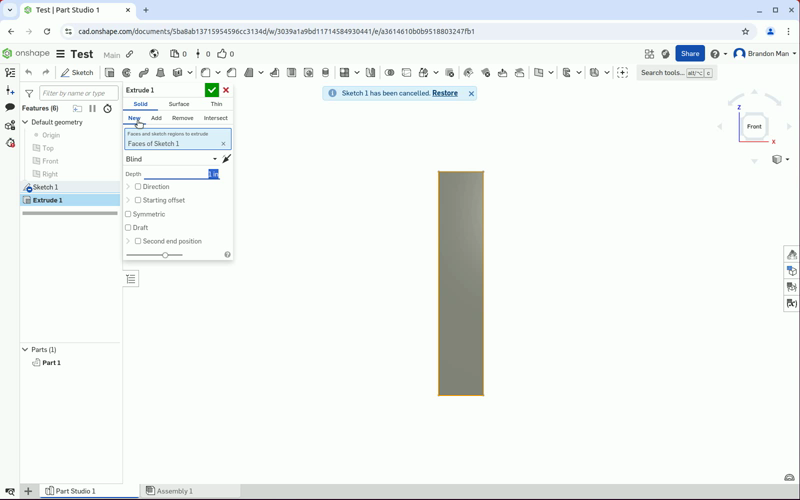
text(2.888)
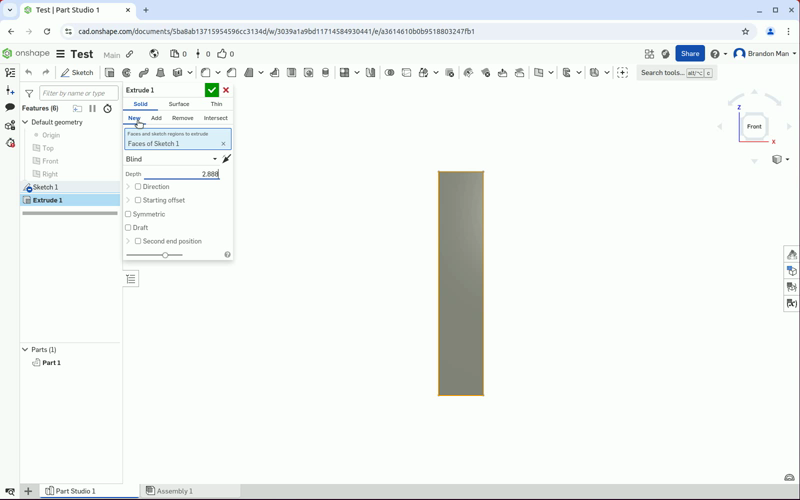
key(tab, 3)
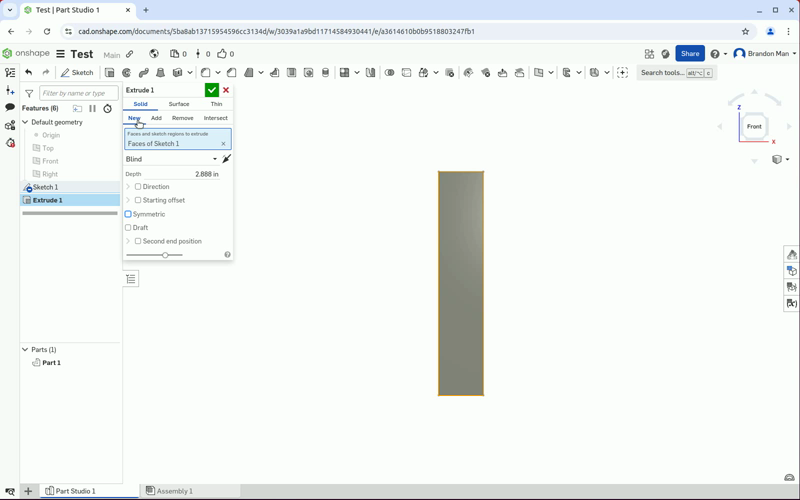
key(space)
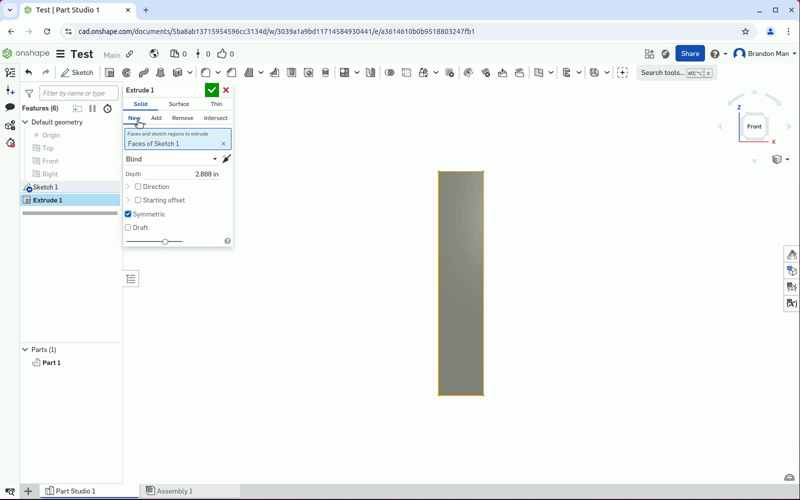
key(enter)
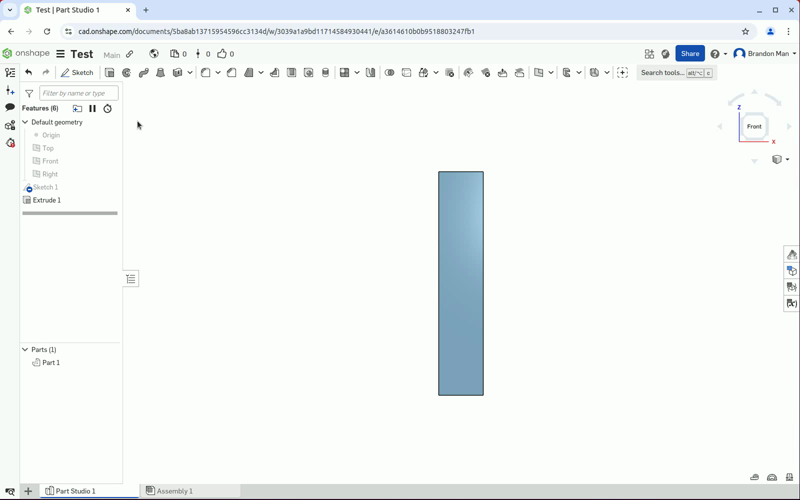
key(shift+h)
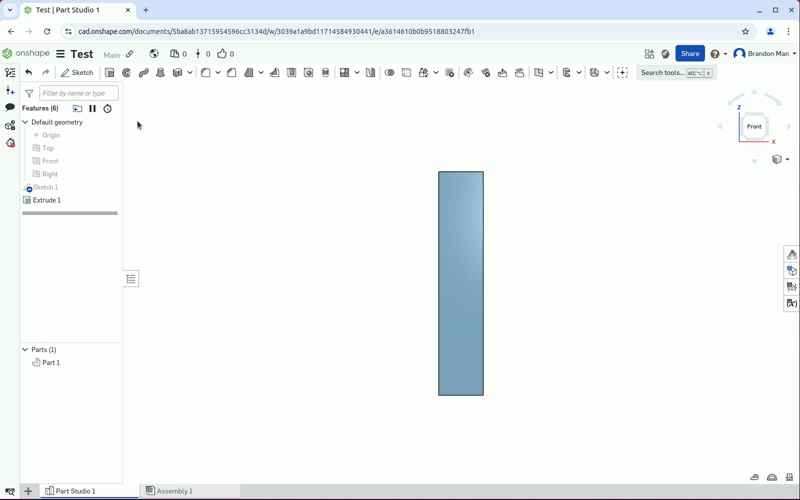
key(shift+h)
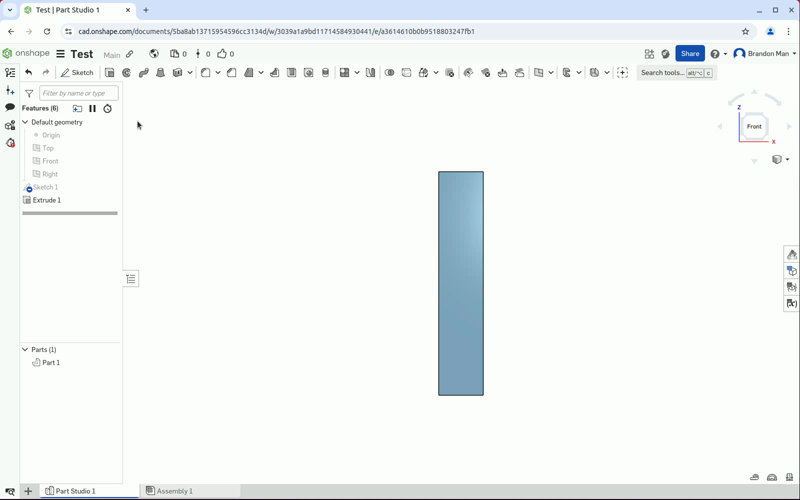
mouse_move(73, 189)
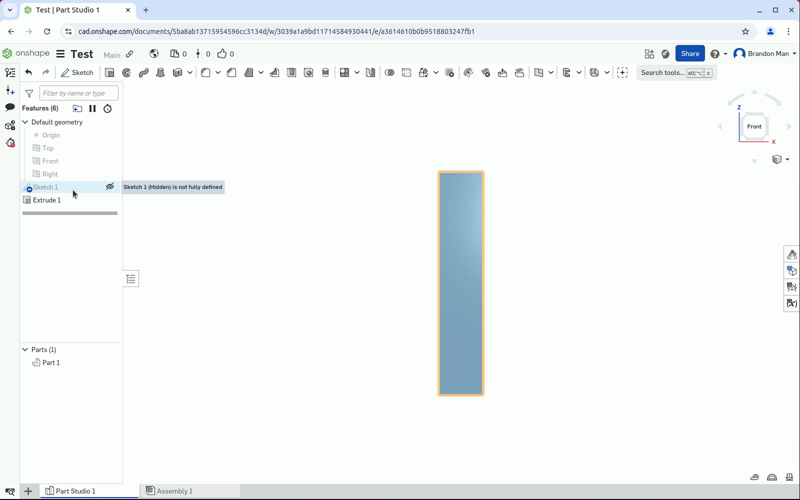
click(73, 189)
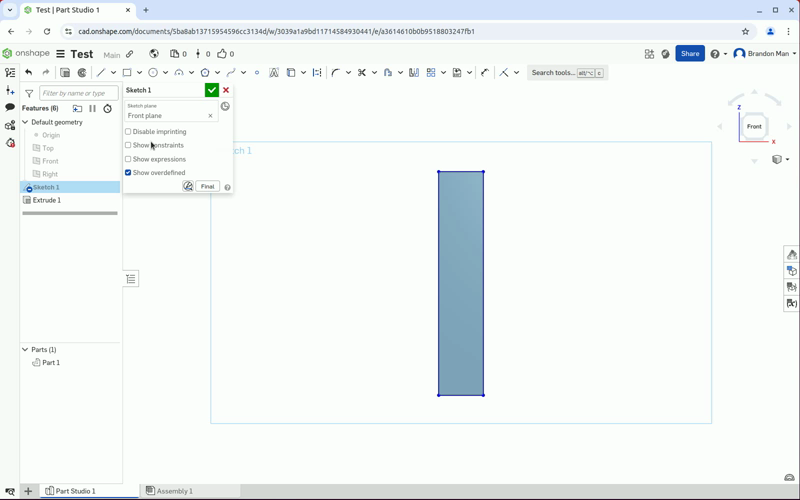
mouse_move(229, 92)
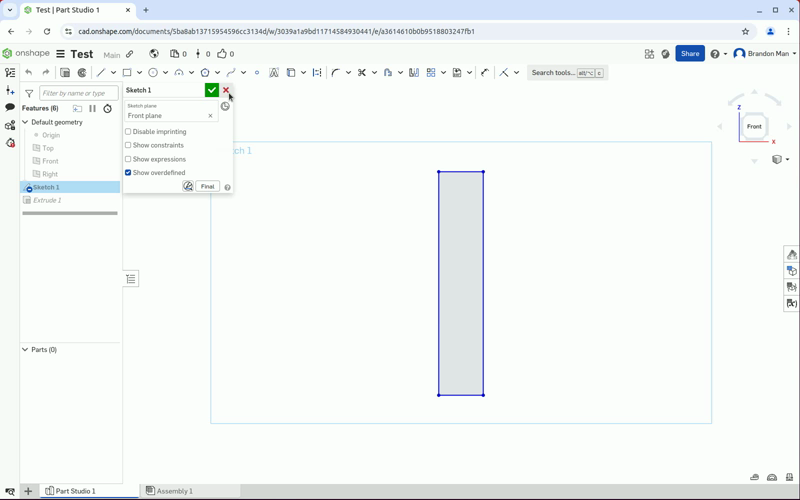
click(229, 92)
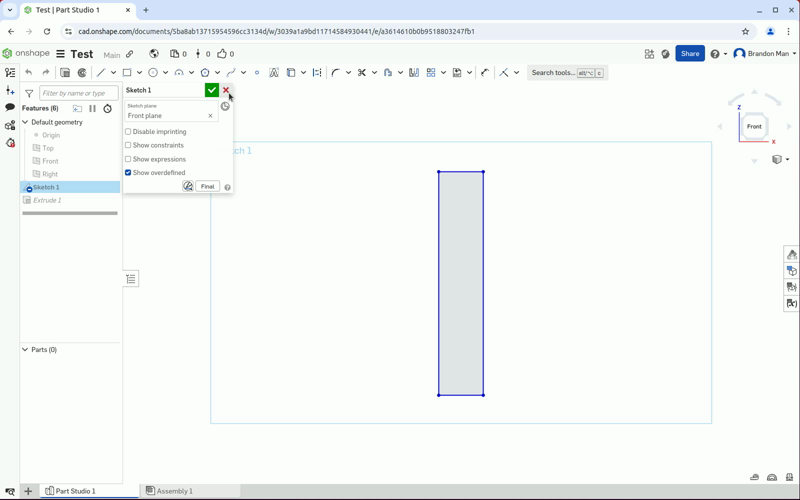
key(shift+s)
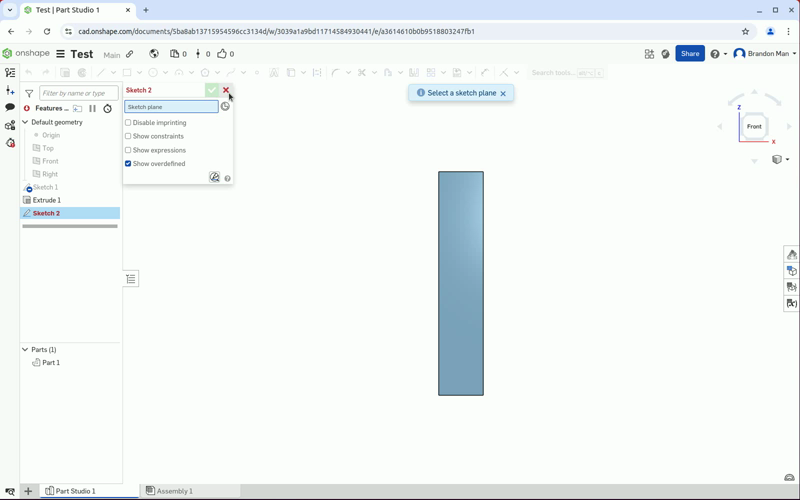
mouse_move(73, 163)
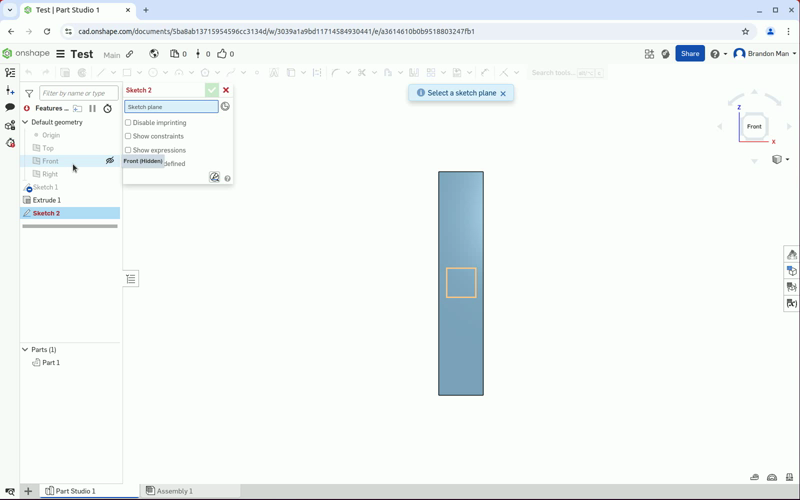
click(73, 163)
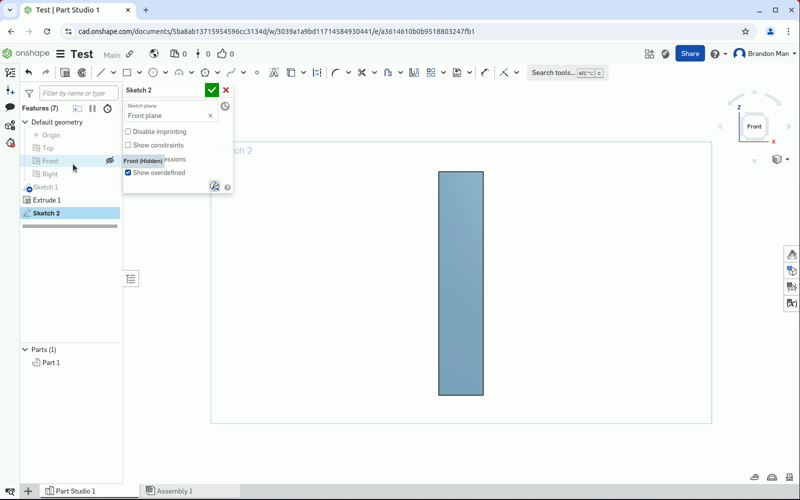
mouse_move(73, 352)
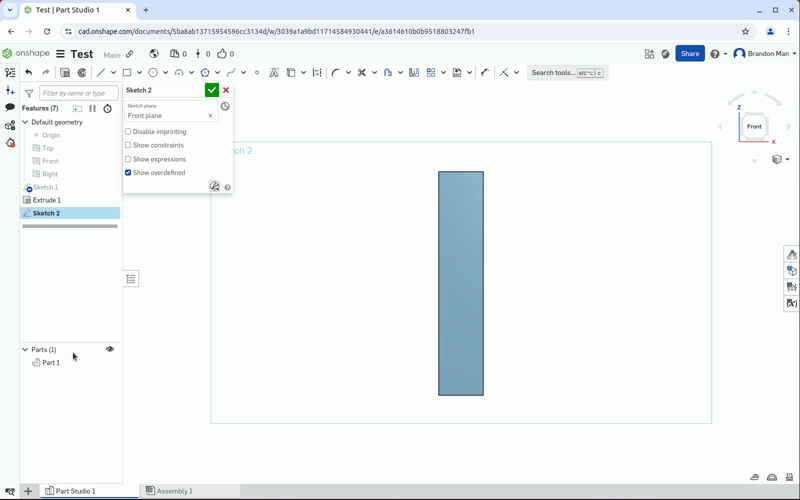
key(y)
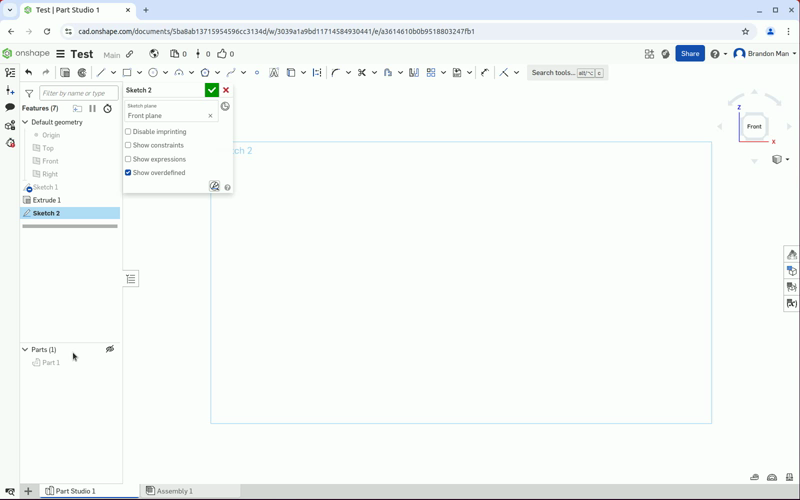
key(l)
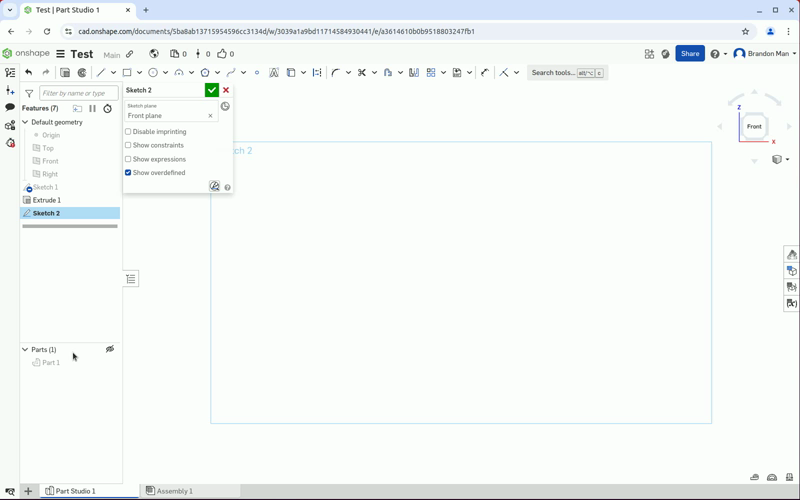
key_down(shift)
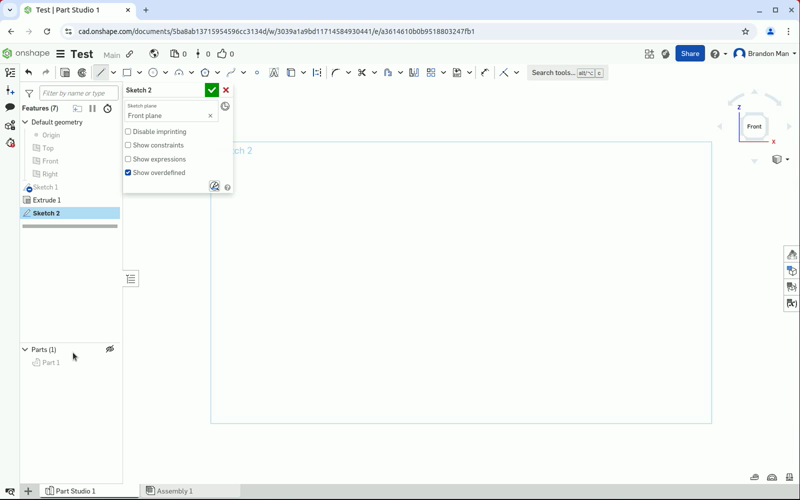
mouse_move(438, 395)
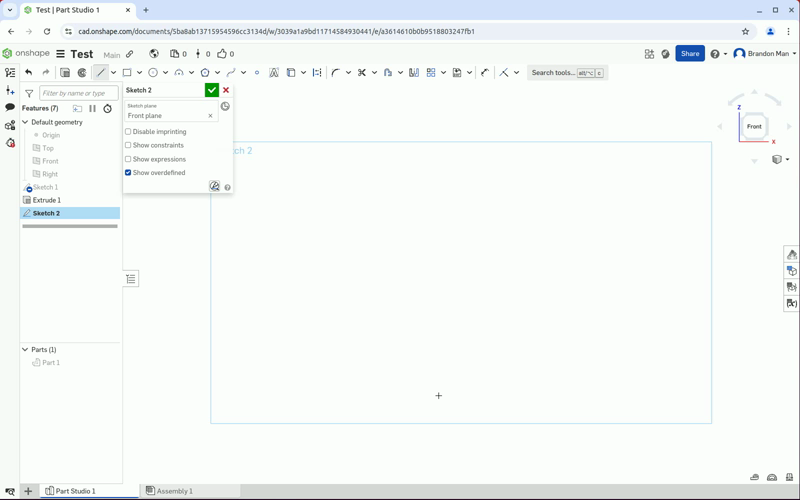
click(438, 395)
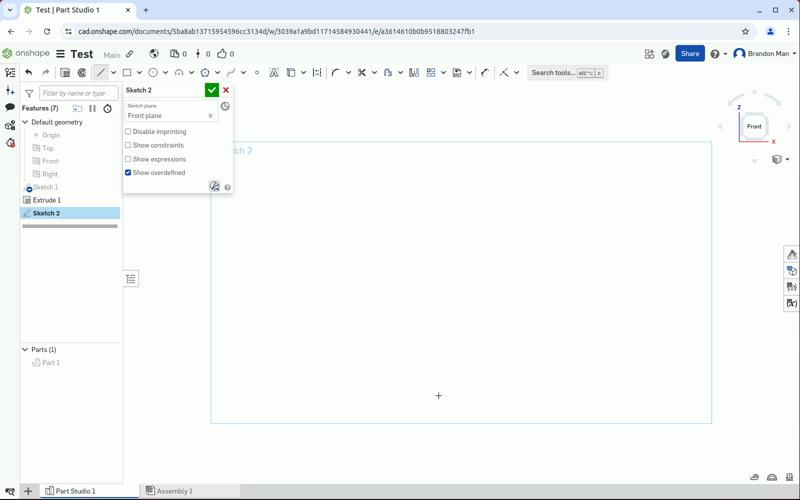
key_up(shift)
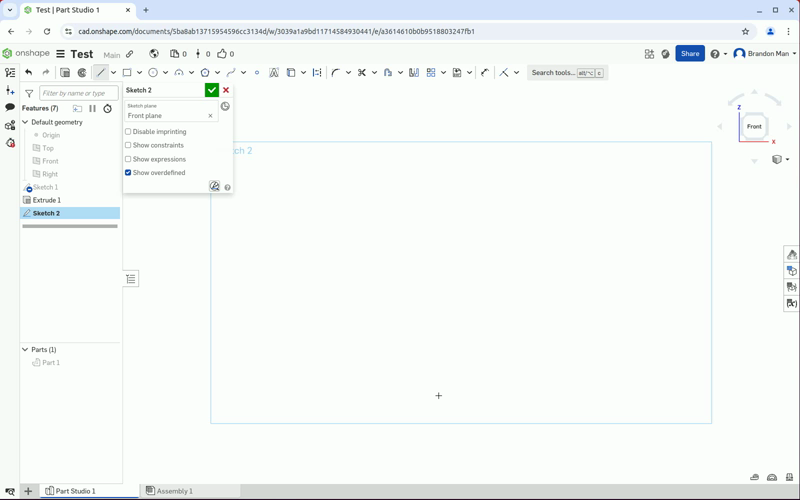
key_down(shift)
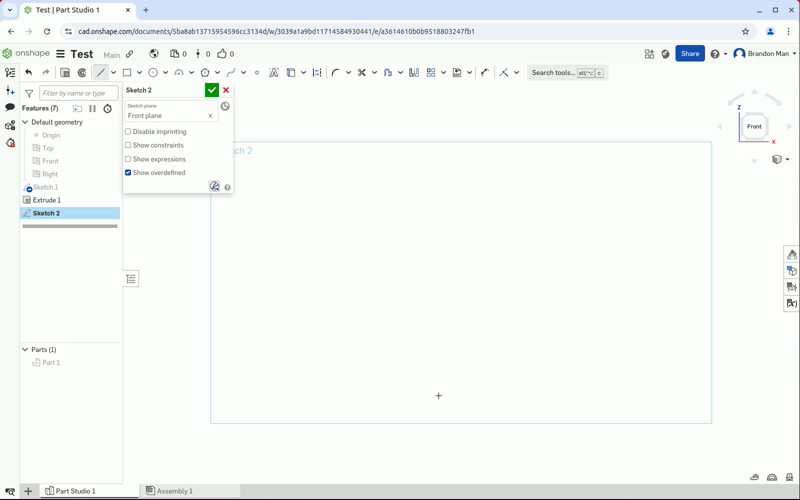
mouse_move(468, 395)
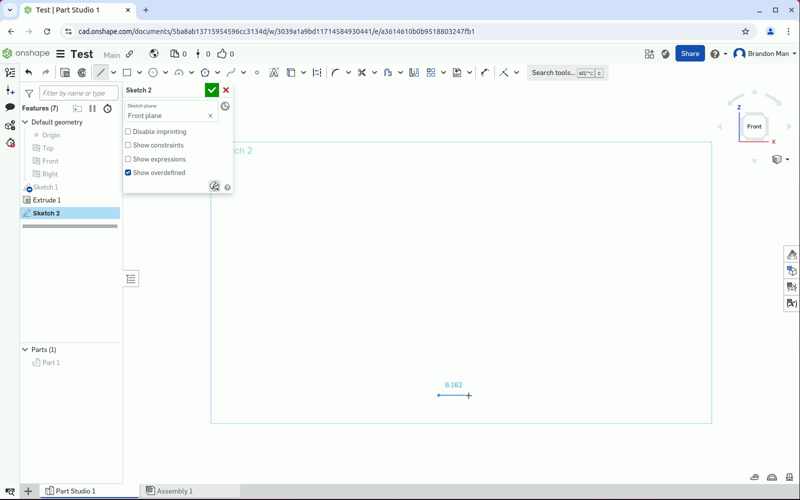
mouse_move(483, 395)
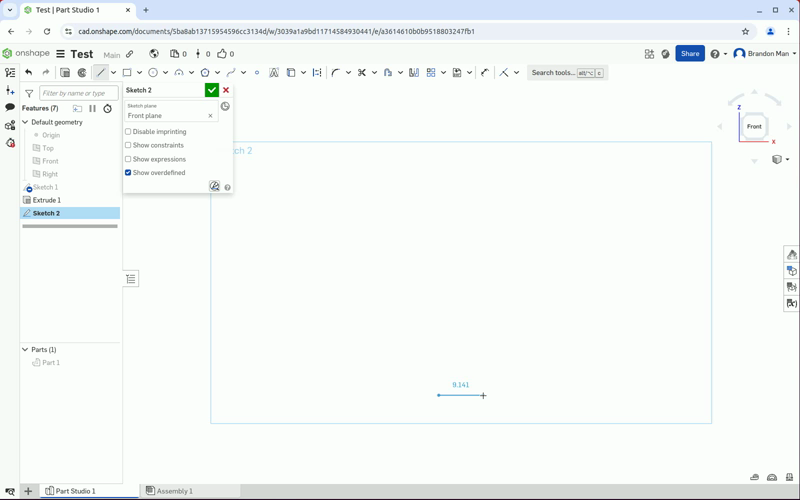
click(483, 395)
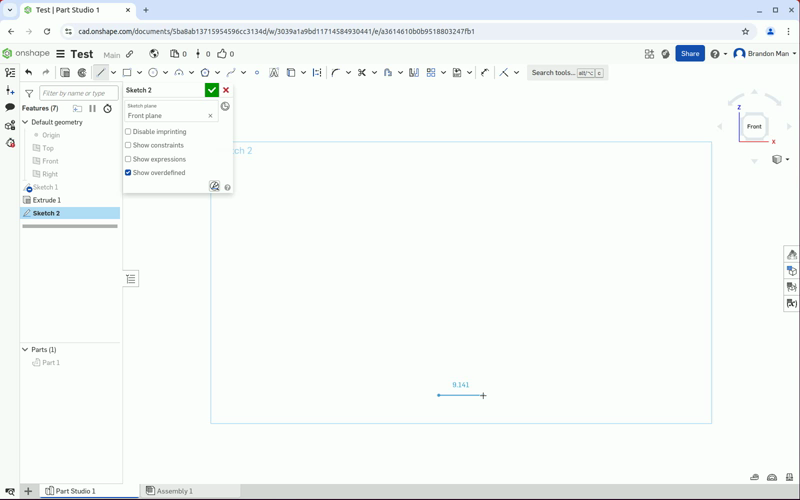
key_up(shift)
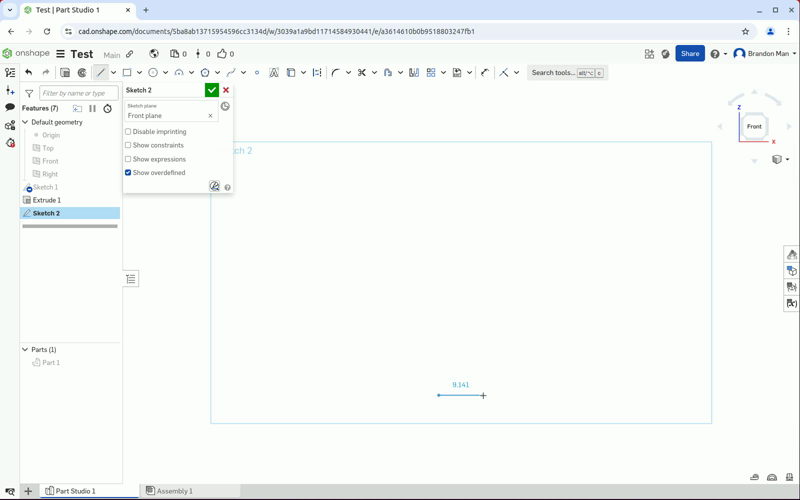
key_down(shift)
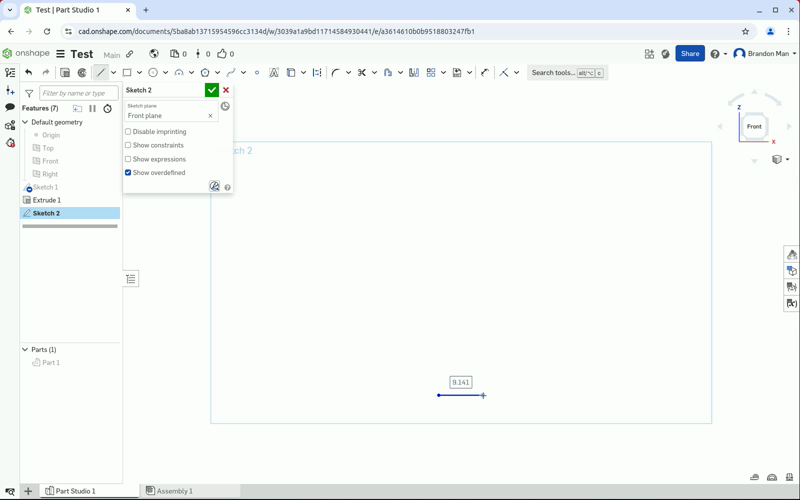
mouse_move(483, 171)
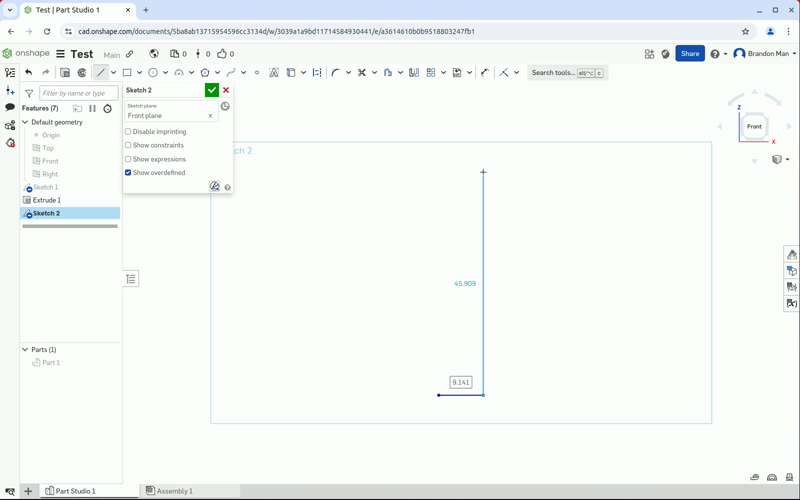
click(483, 171)
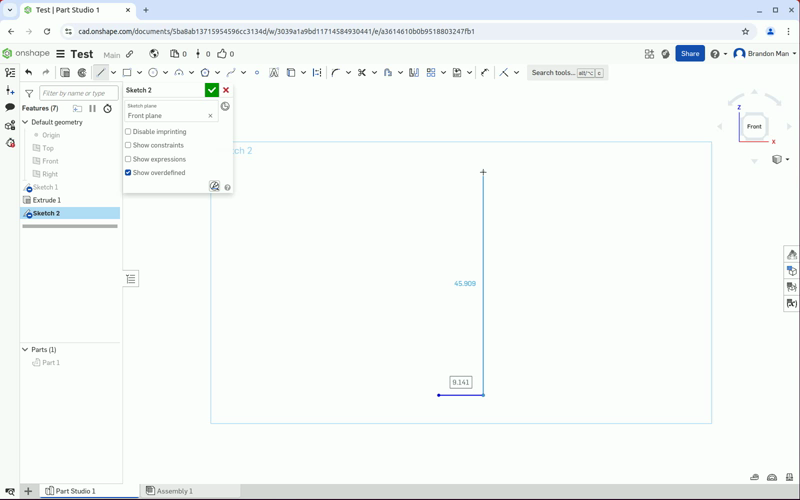
key_up(shift)
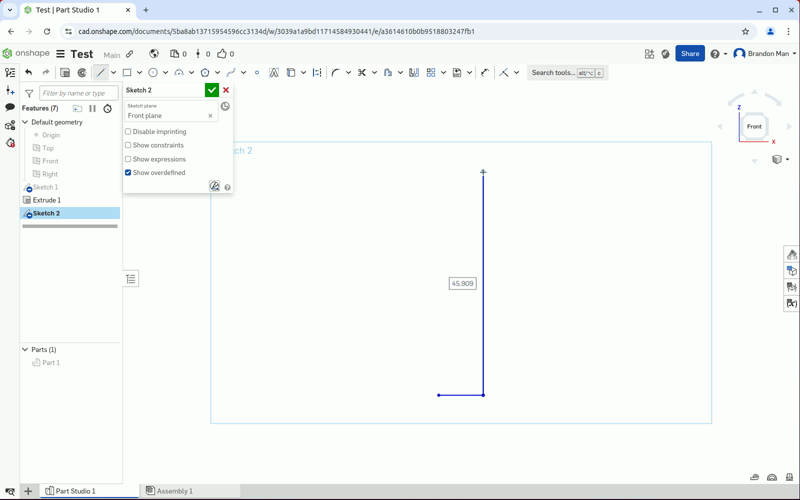
key_down(shift)
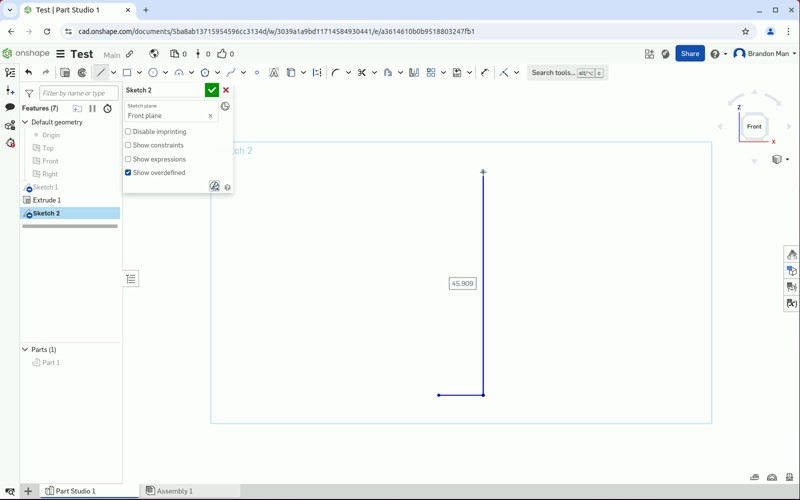
mouse_move(513, 171)
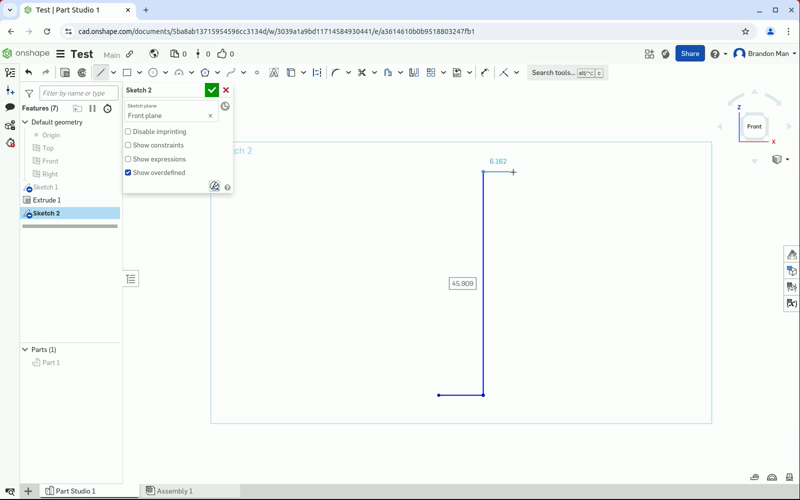
mouse_move(438, 171)
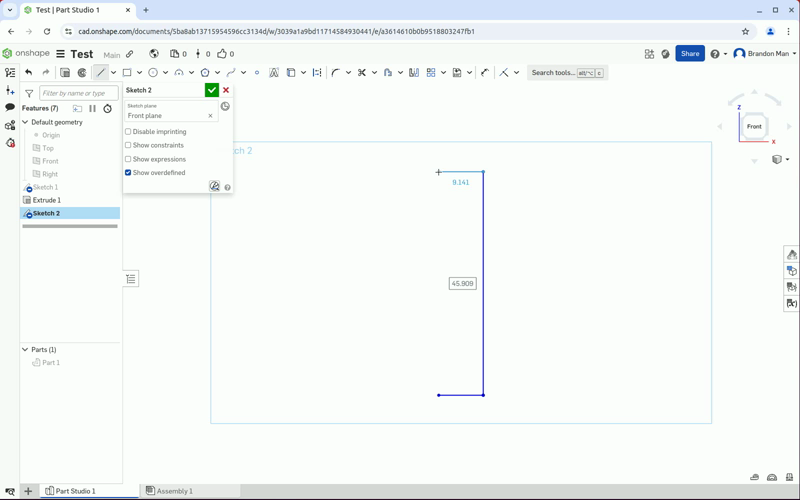
click(438, 171)
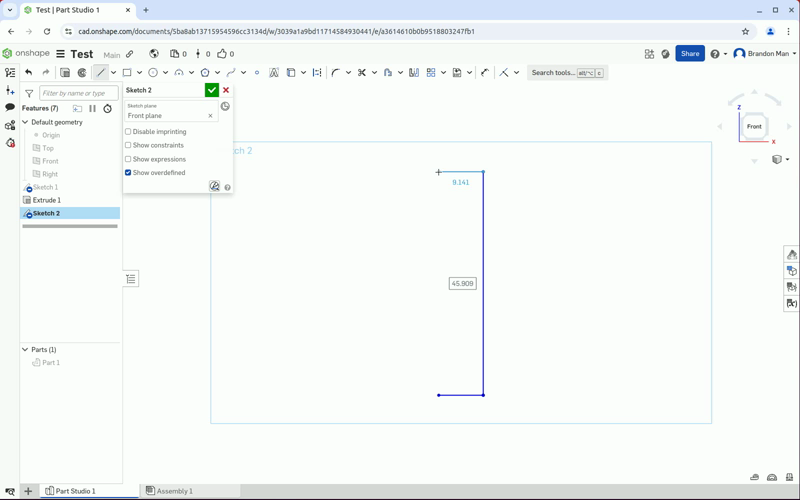
key_up(shift)
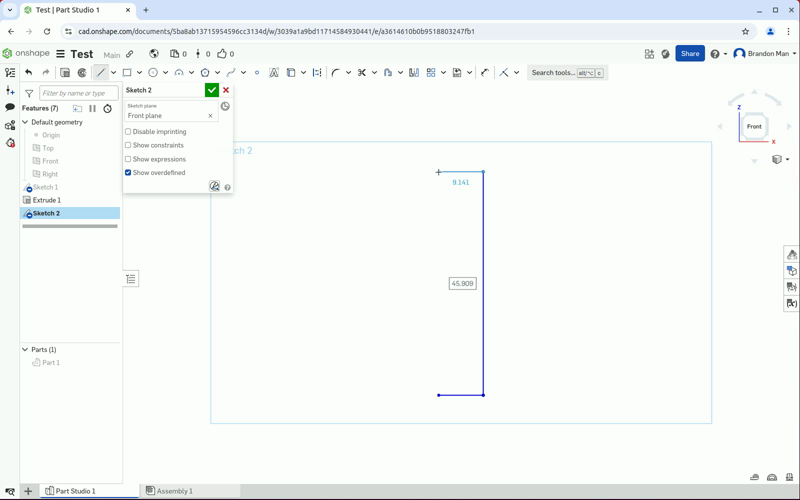
key_down(shift)
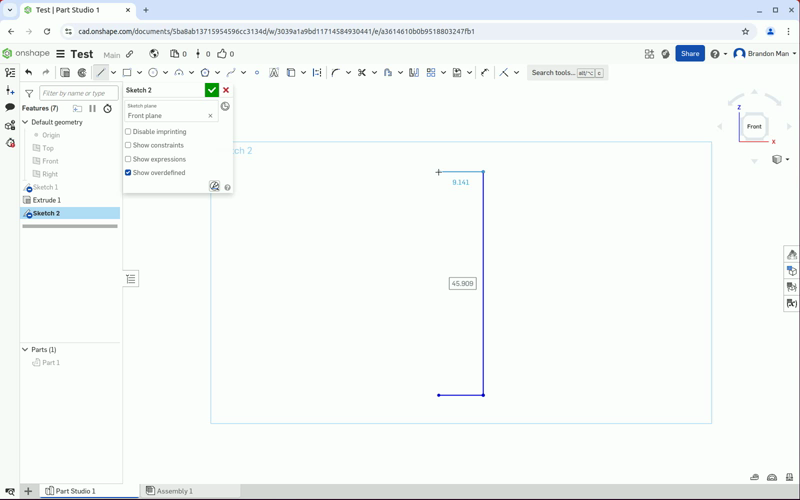
mouse_move(438, 395)
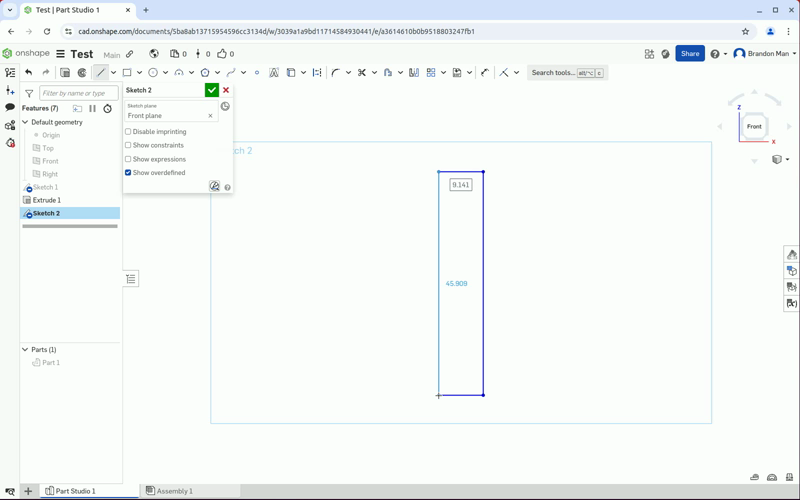
key_up(shift)
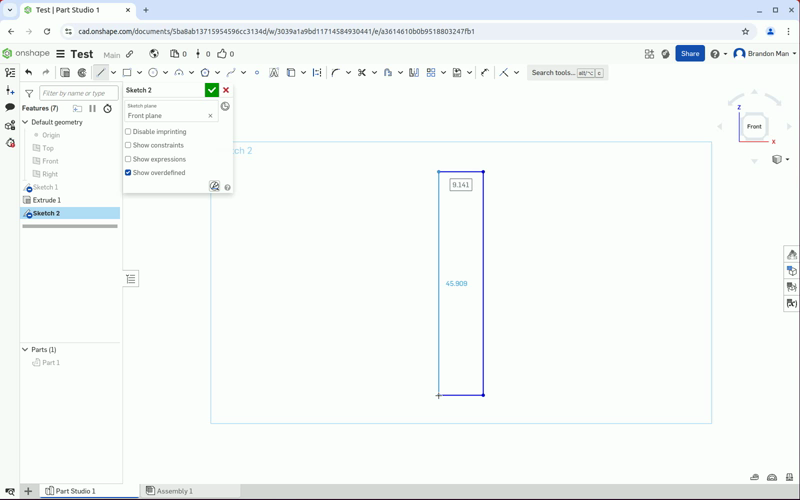
click(438, 395)
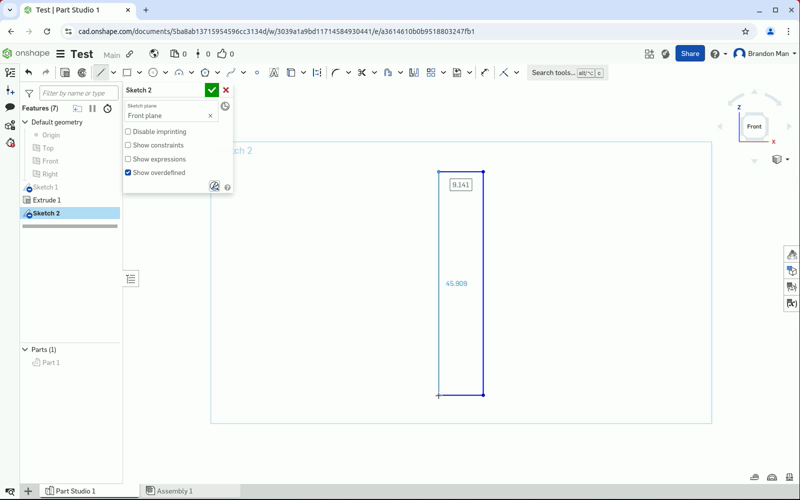
key(esc)
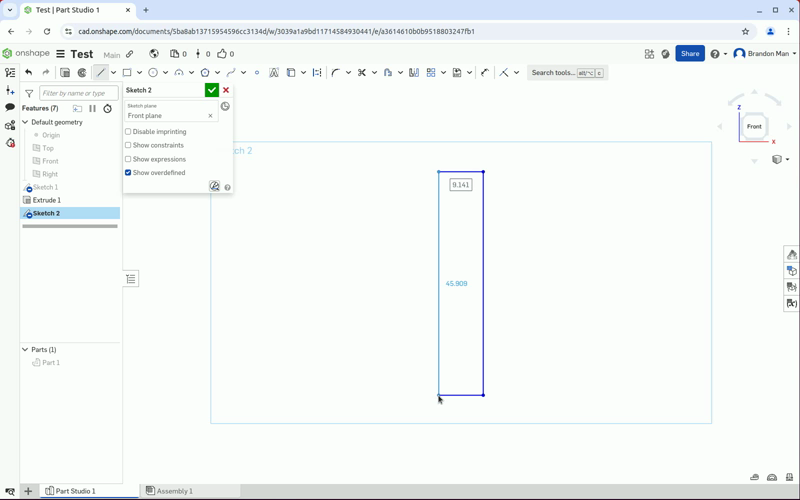
mouse_move(453, 382)
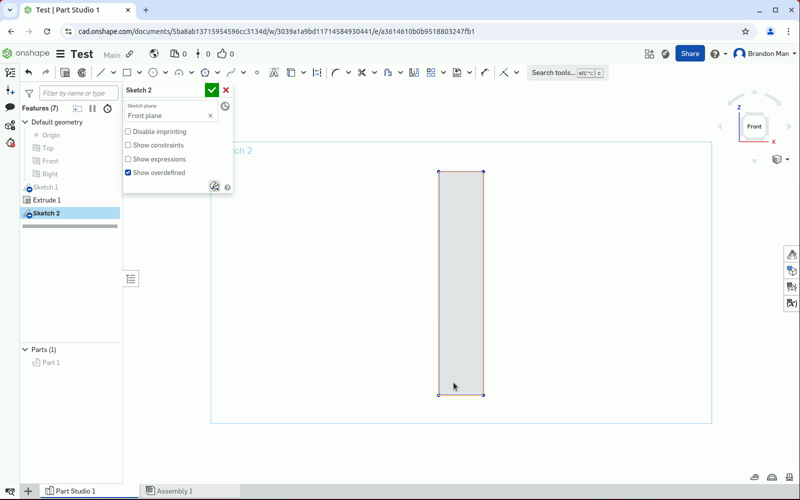
click(453, 382)
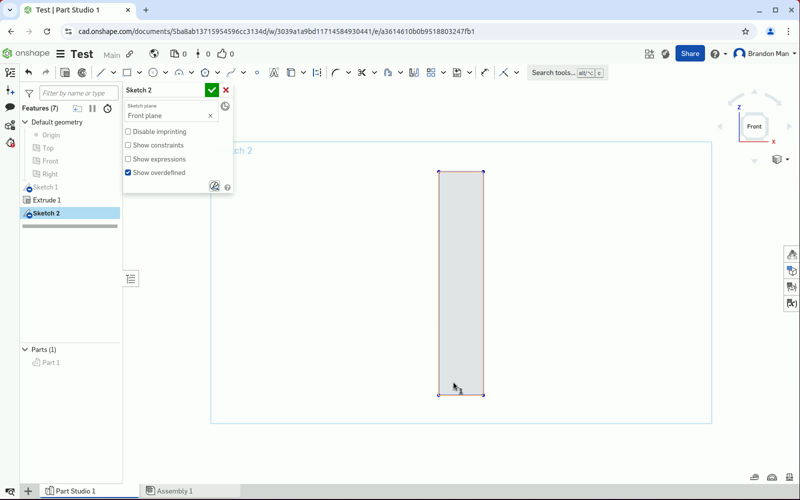
mouse_move(73, 352)
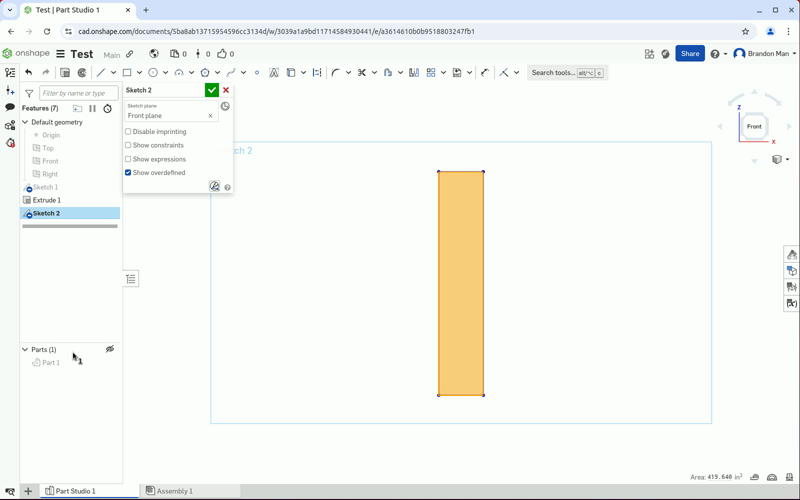
key(shift+y)
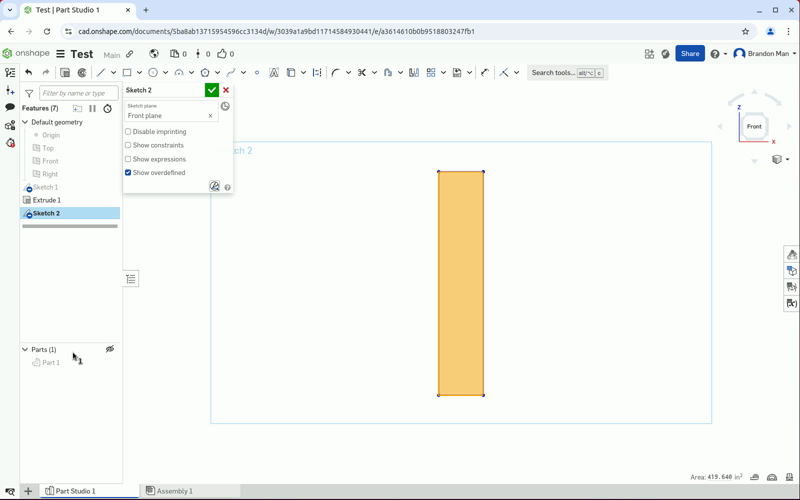
key(shift+e)
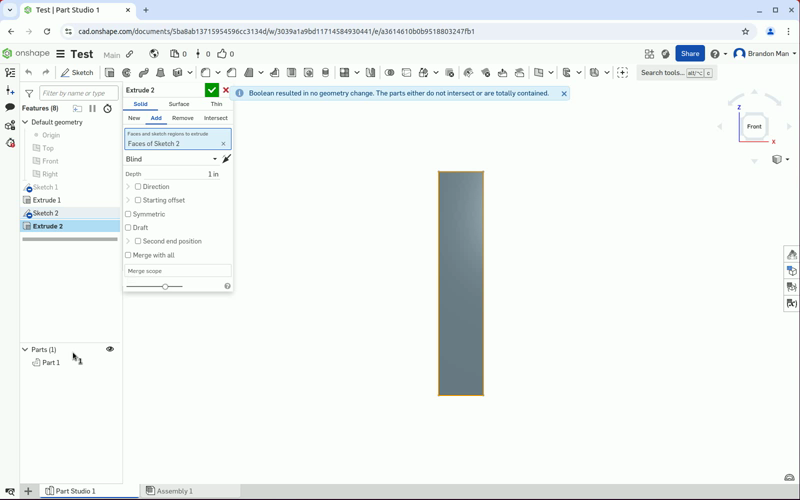
mouse_move(143, 106)
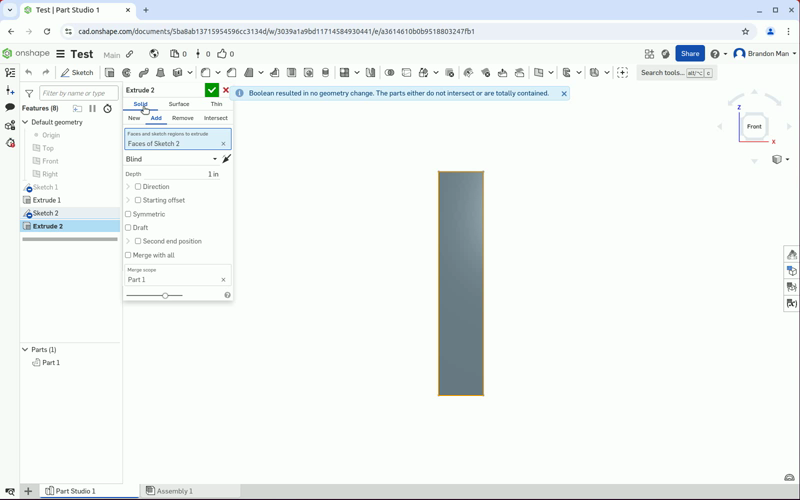
click(143, 106)
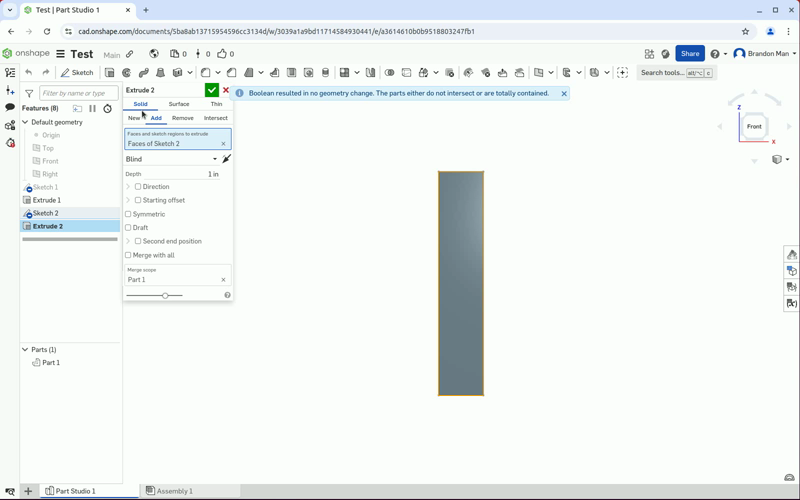
mouse_move(137, 120)
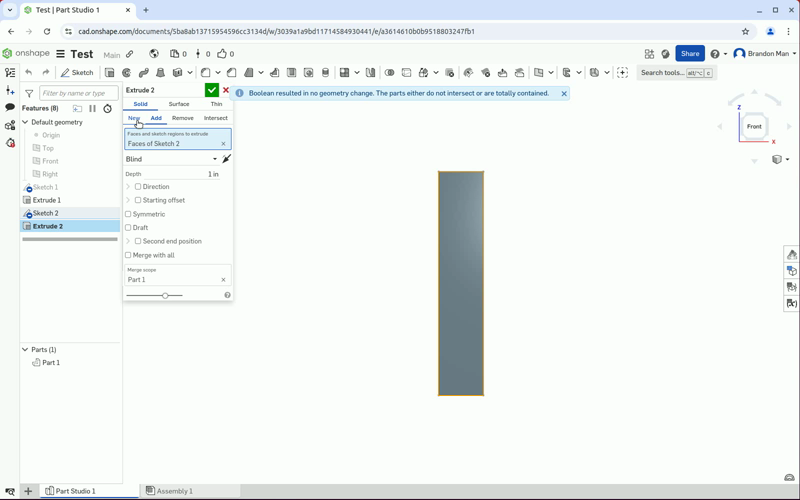
click(137, 120)
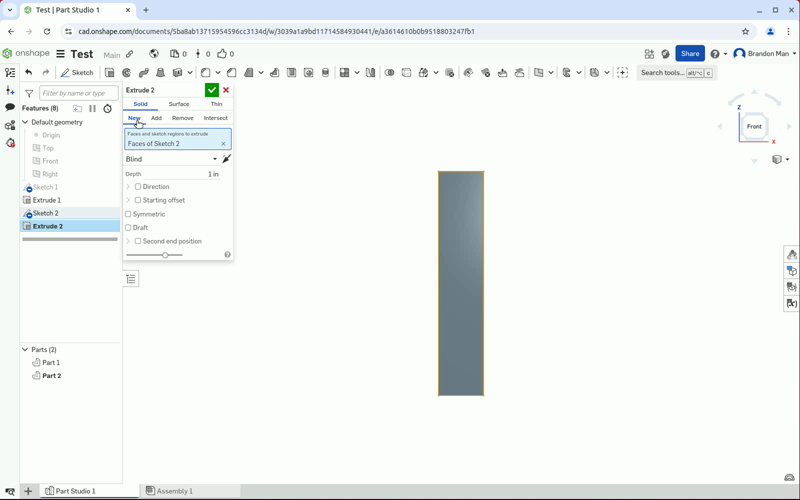
key(tab, 4)
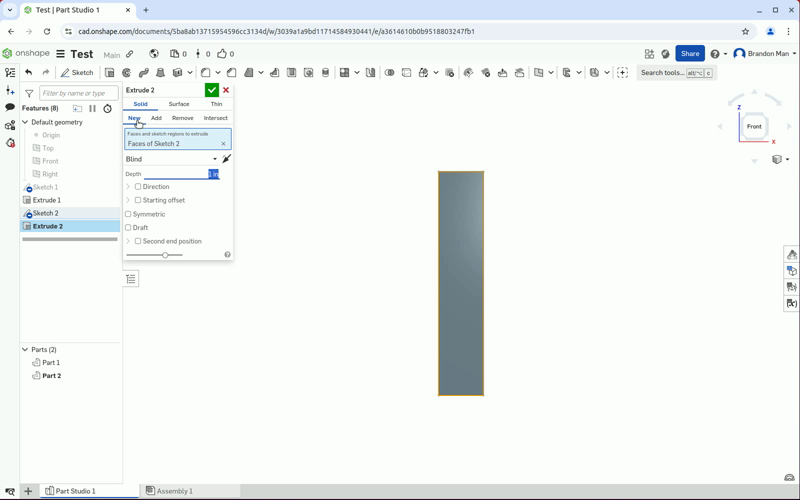
text(2.888)
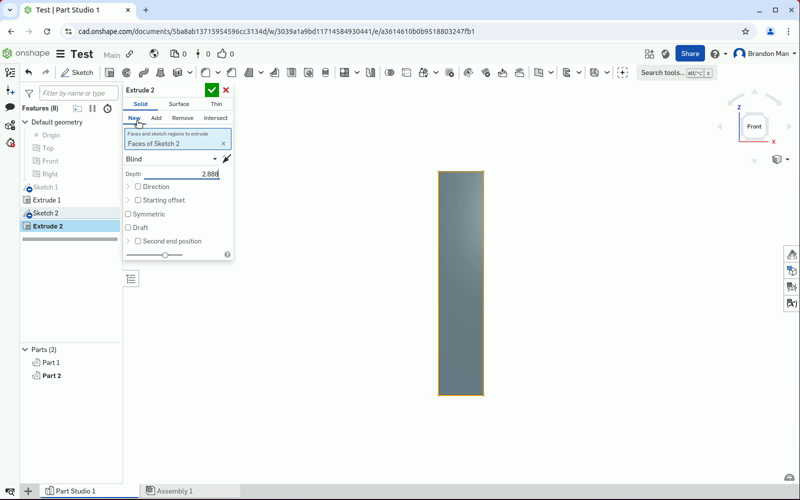
key(tab, 3)
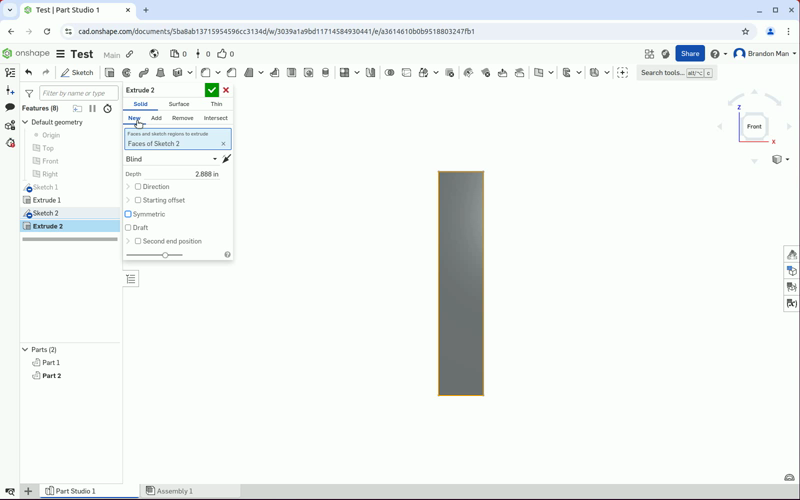
key(space)
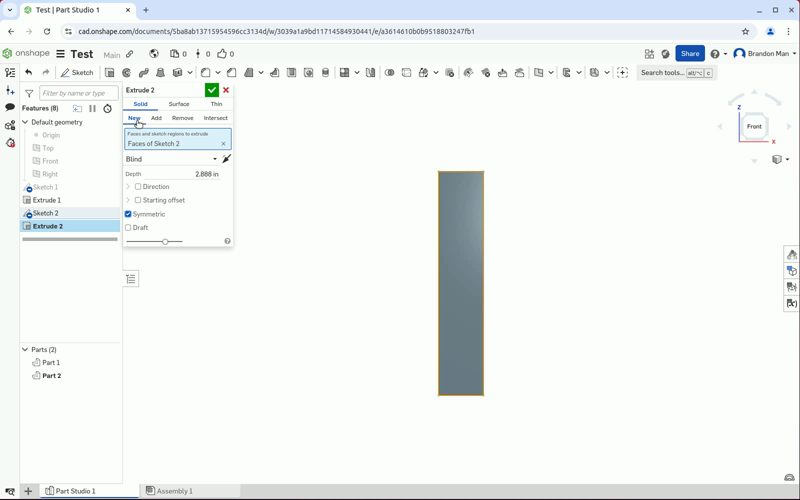
key(enter)
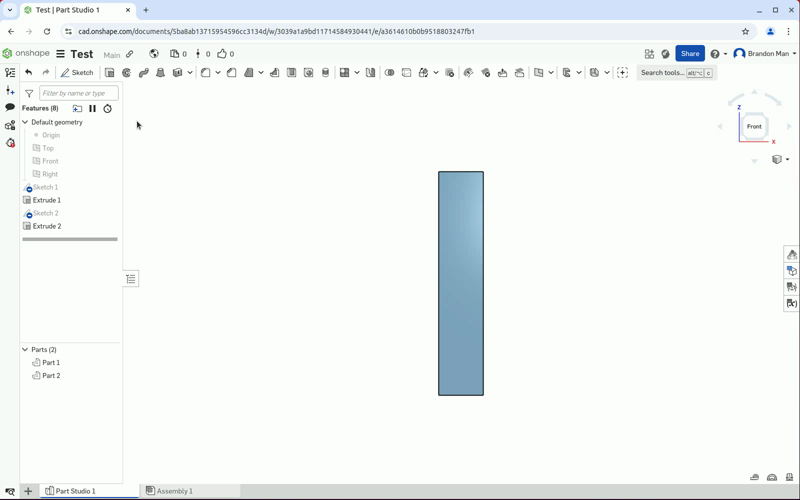
key(shift+h)
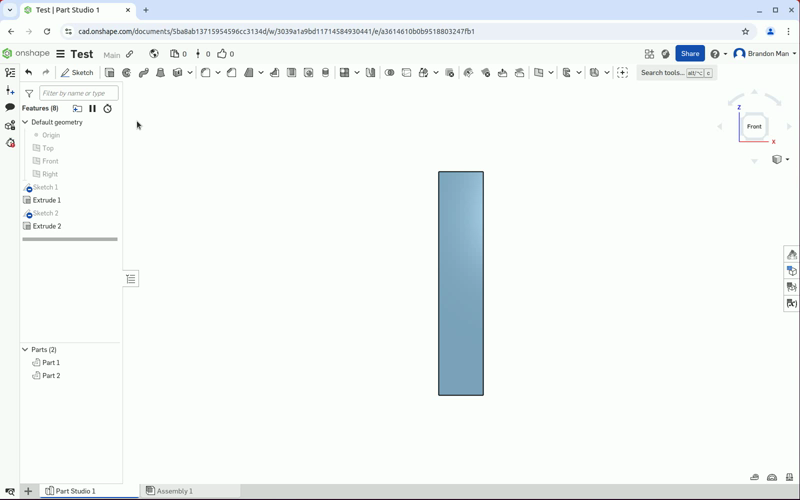
key(shift+h)
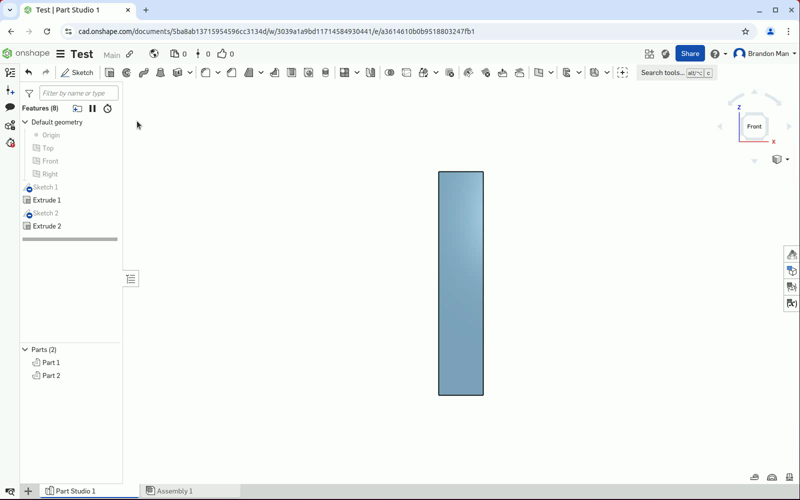
key(shift+7)
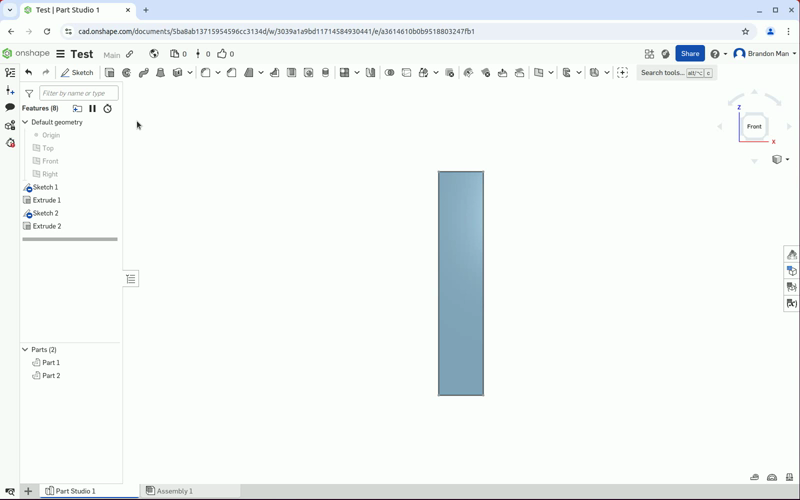
key(left, 2)
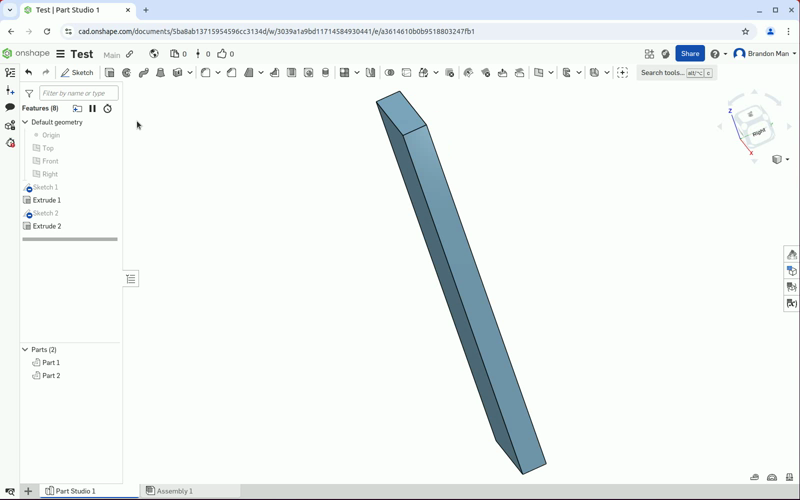
key(down, 2)
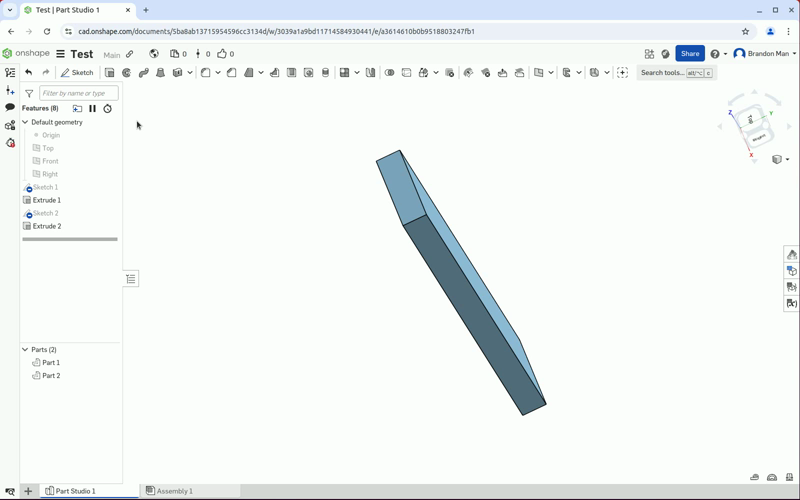
key(up, 2)
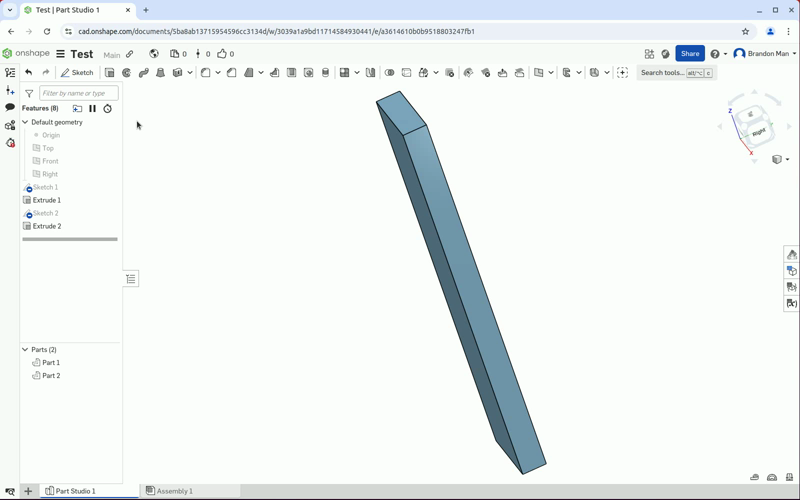
key(right, 2)
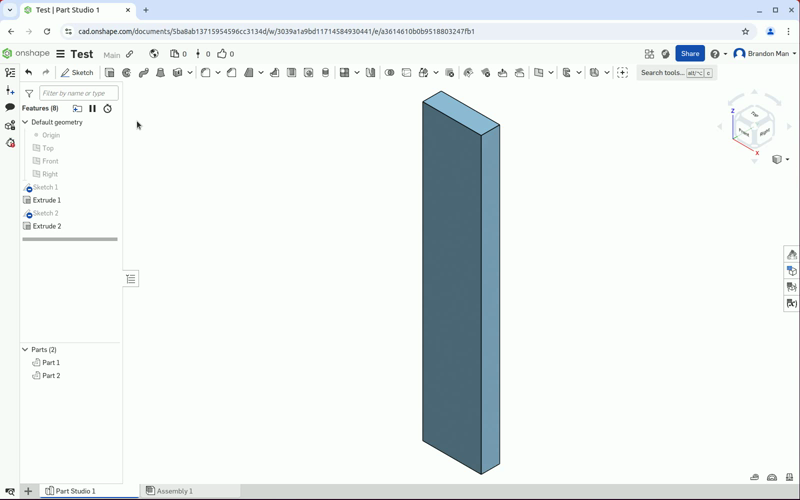
mouse_move(73, 189)
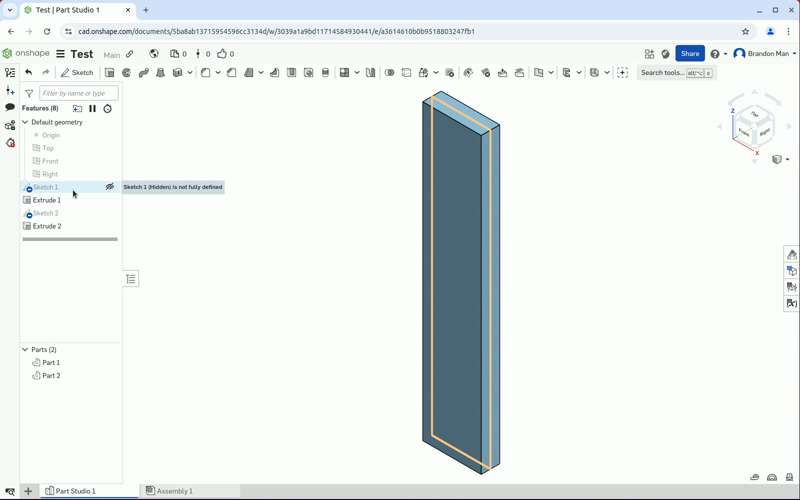
click(73, 189)